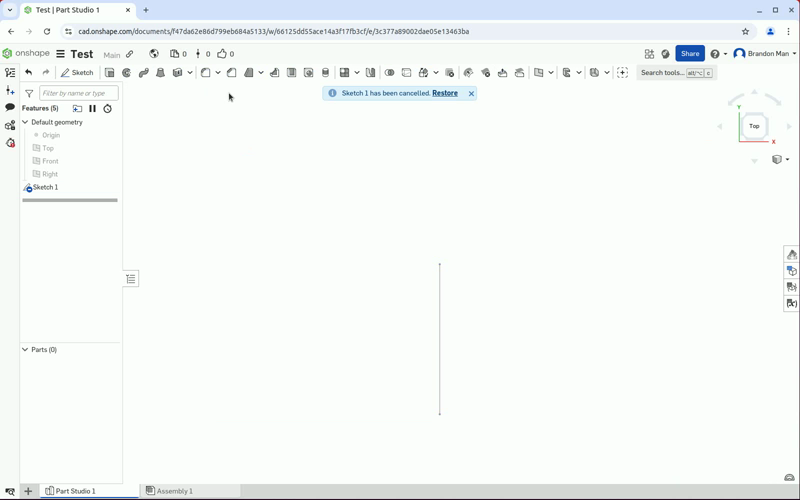
key(shift+h)
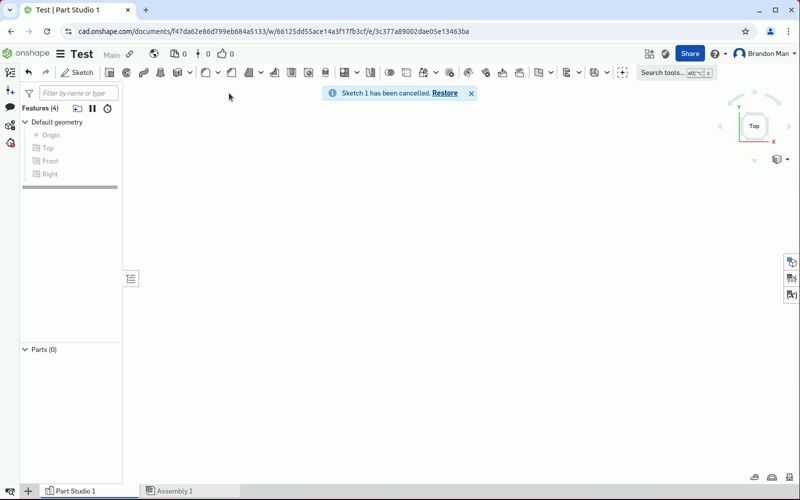
mouse_move(73, 352)
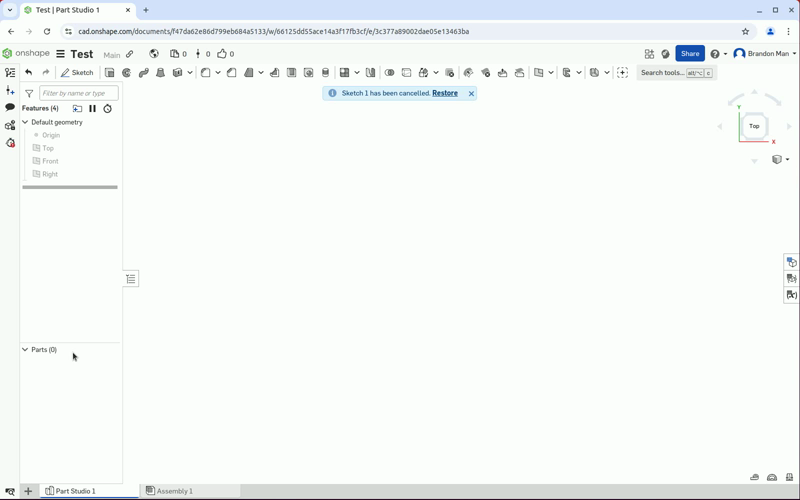
key(y)
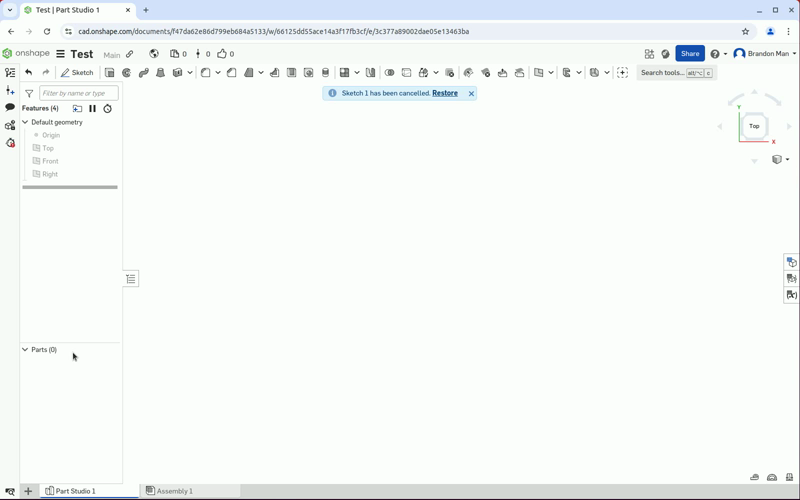
key(shift+p)
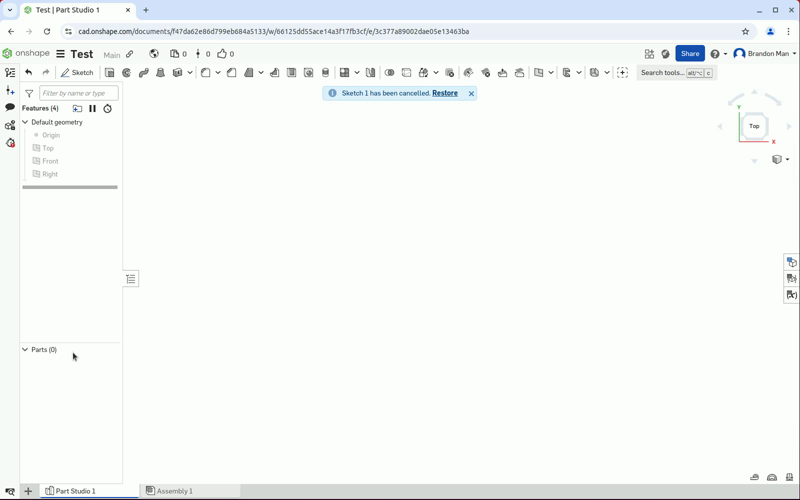
key(space)
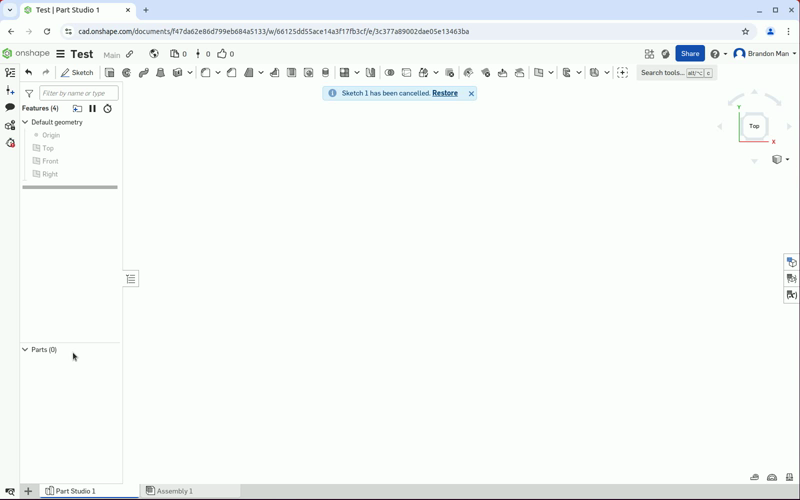
key_down(shift)
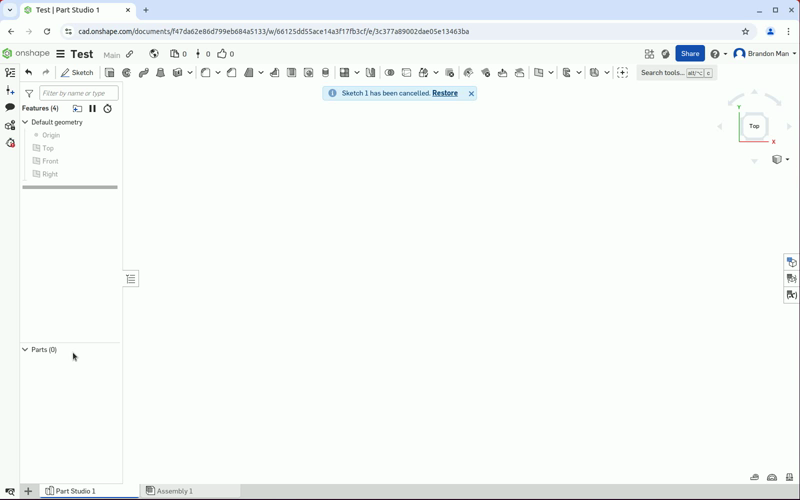
key(up)
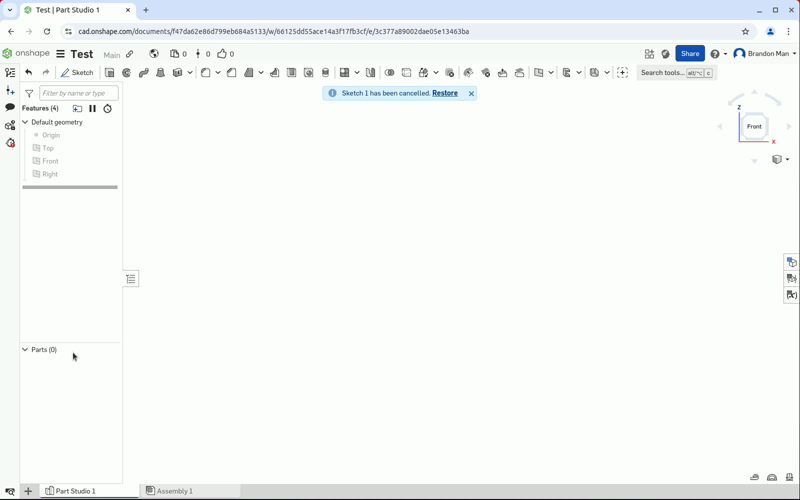
key_up(shift)
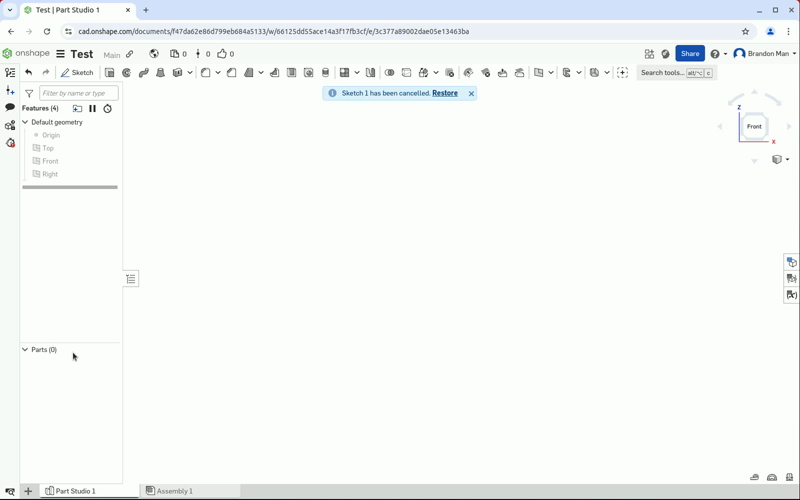
mouse_move(73, 352)
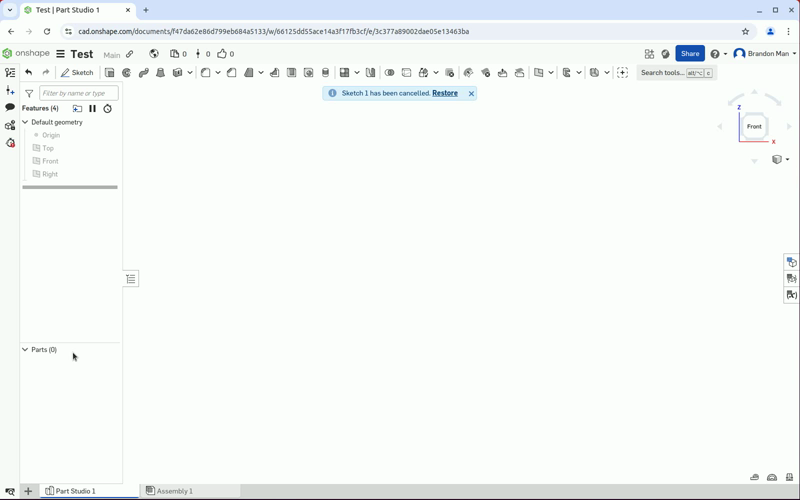
key(shift+y)
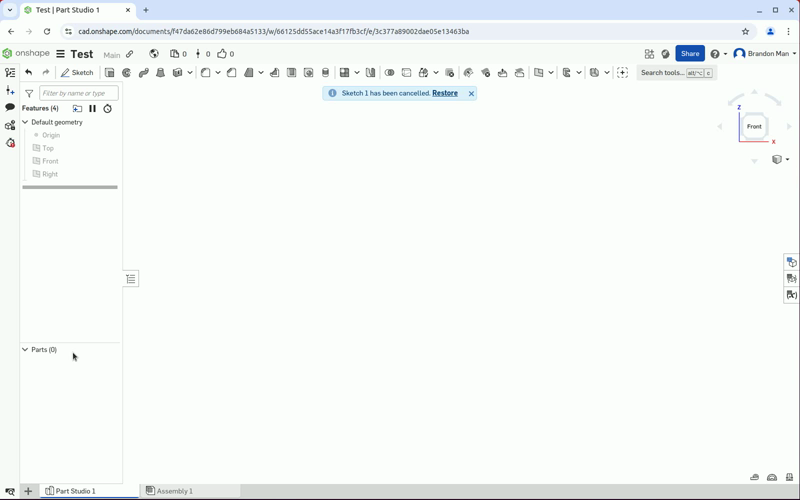
key(shift+s)
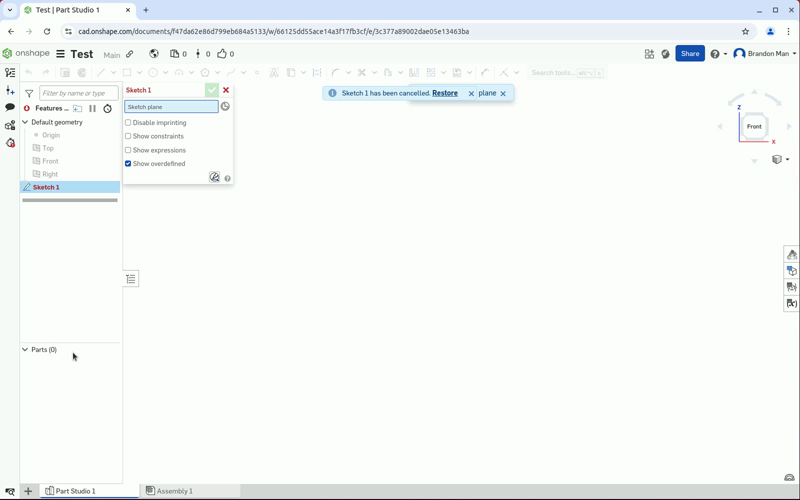
mouse_move(73, 163)
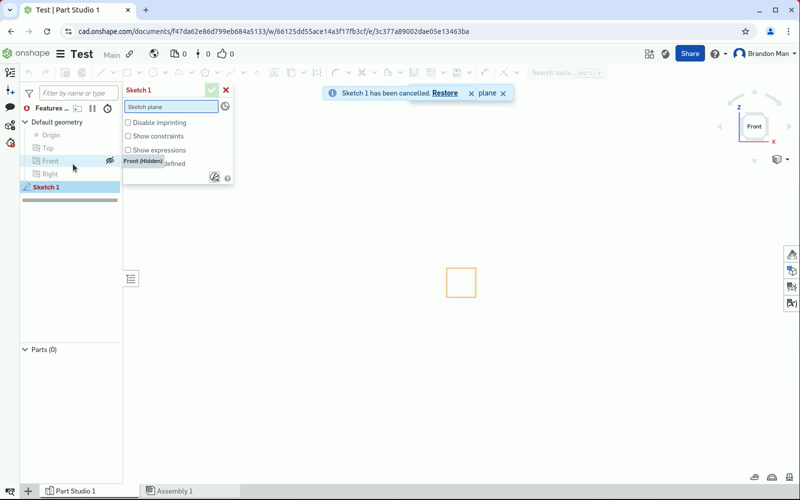
click(73, 163)
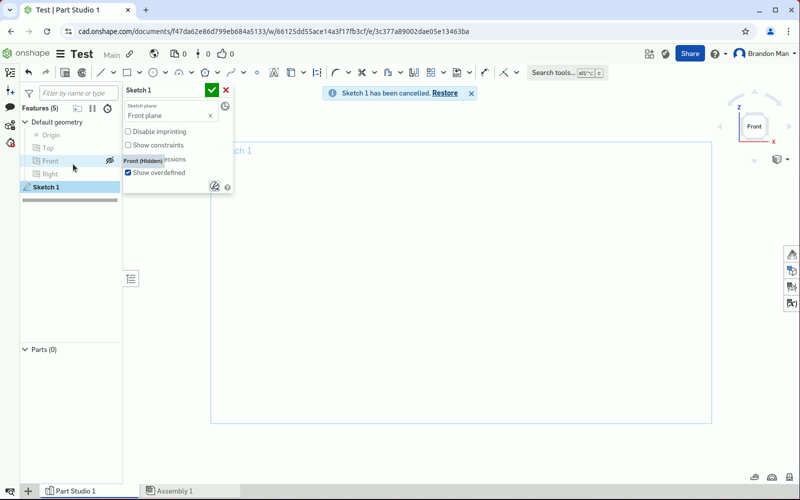
mouse_move(73, 352)
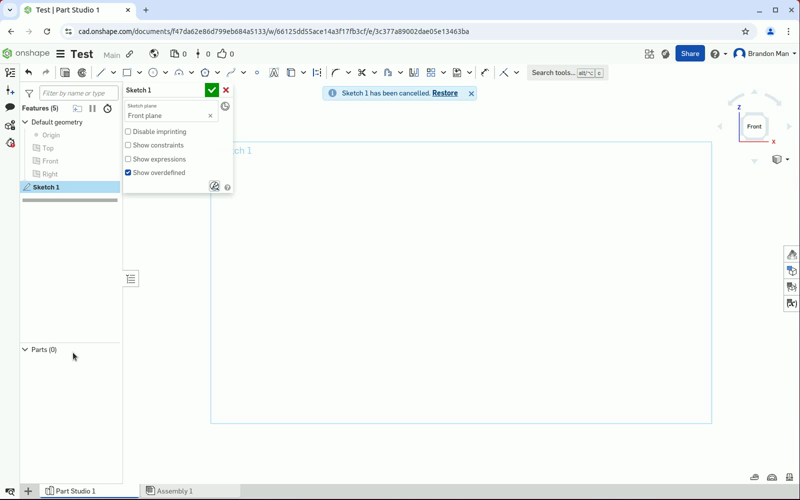
key(y)
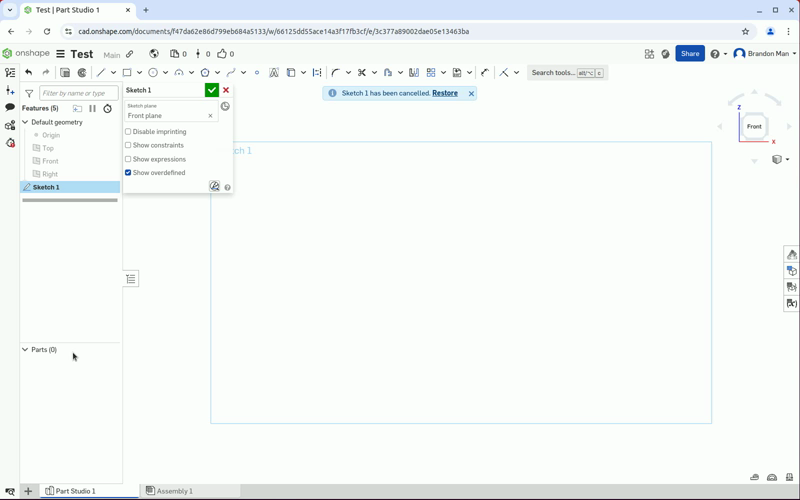
key(l)
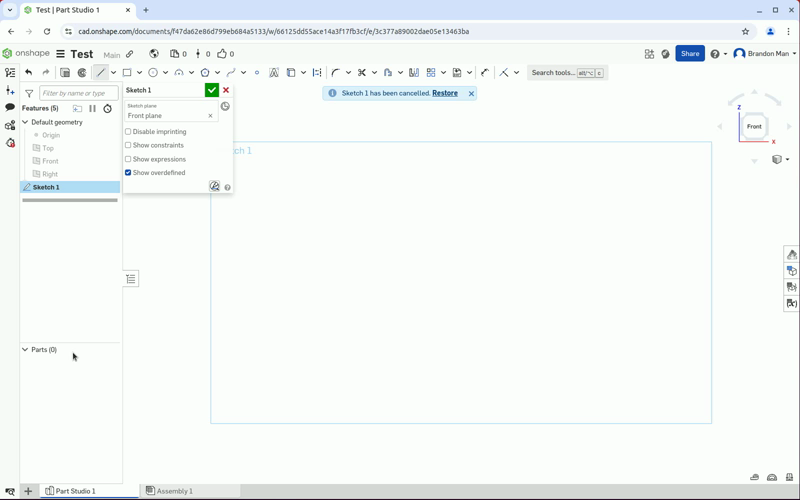
key_down(shift)
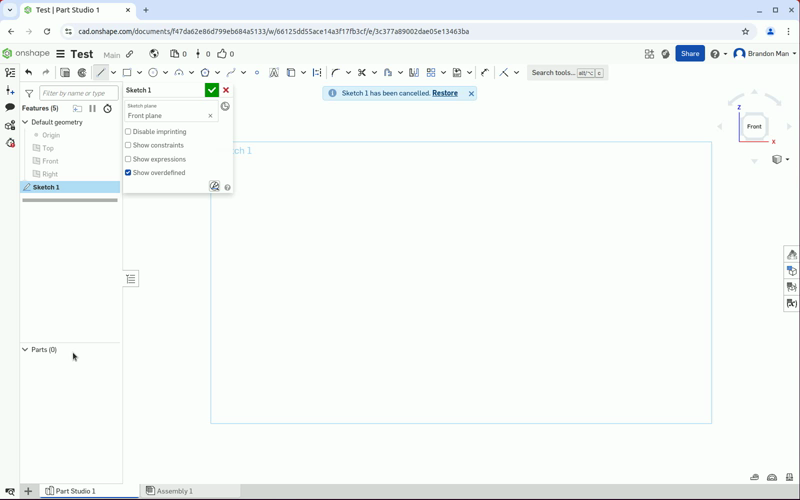
mouse_move(460, 282)
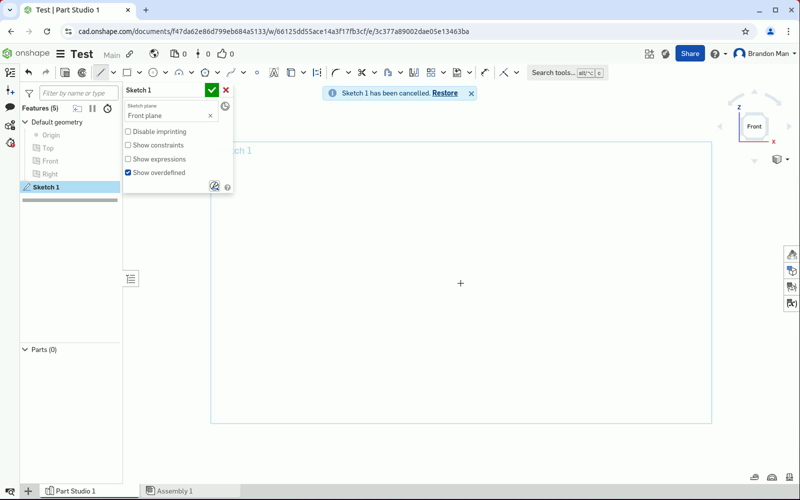
click(460, 282)
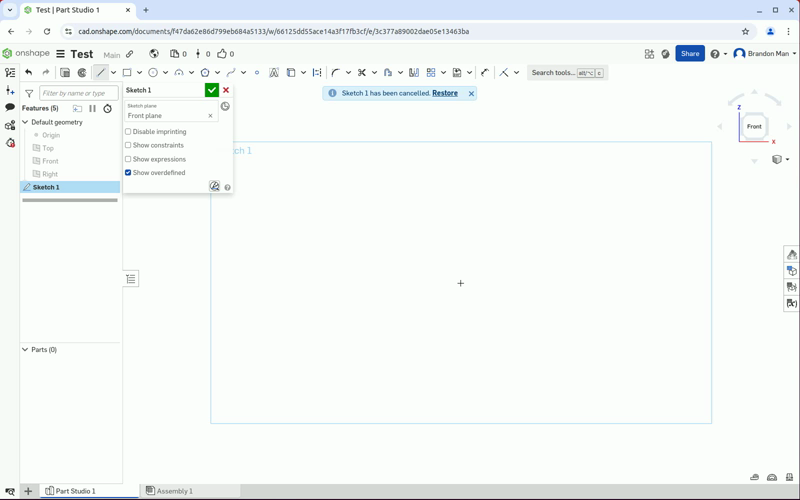
key_up(shift)
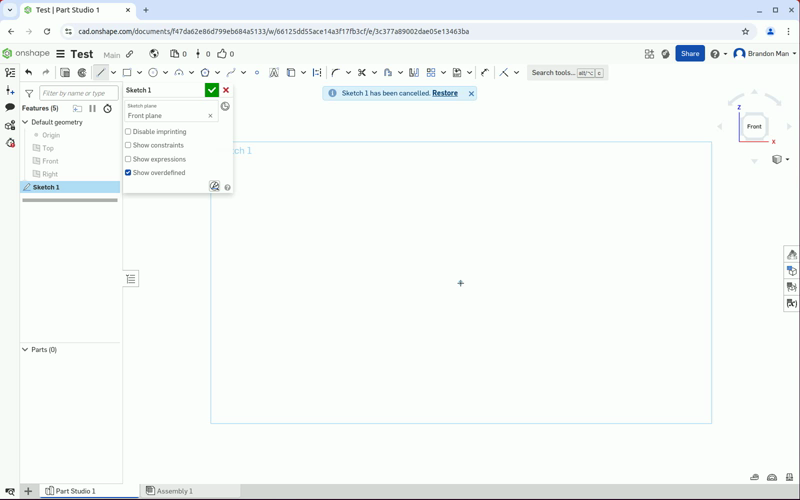
key_down(shift)
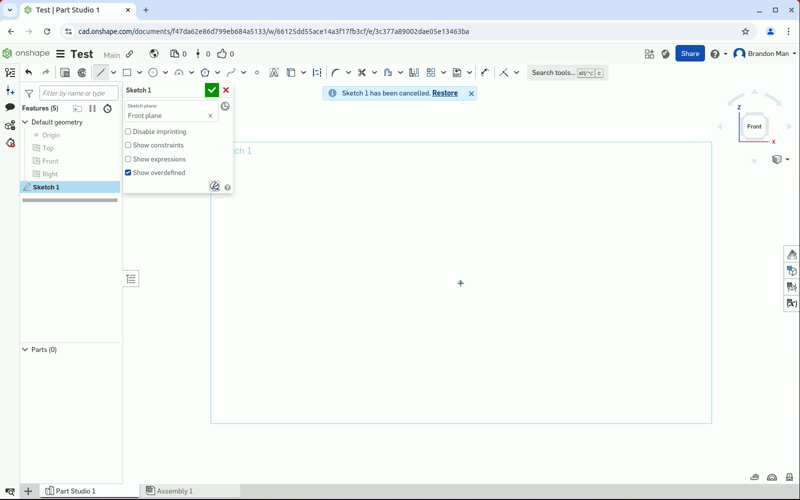
mouse_move(573, 282)
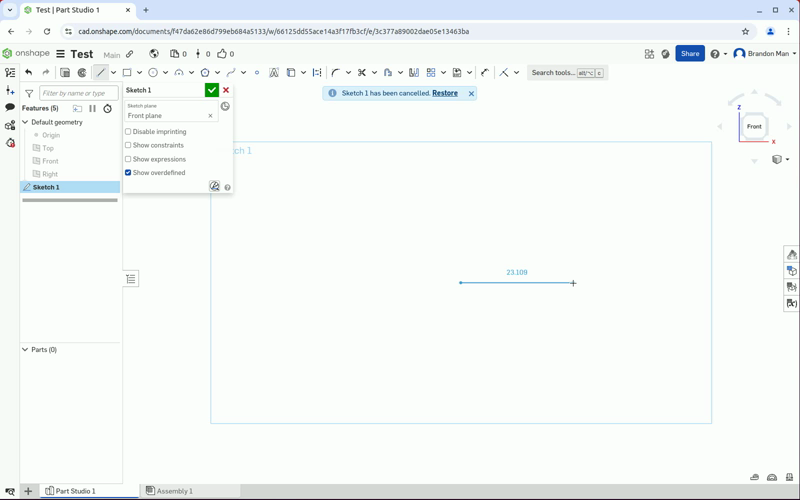
click(573, 282)
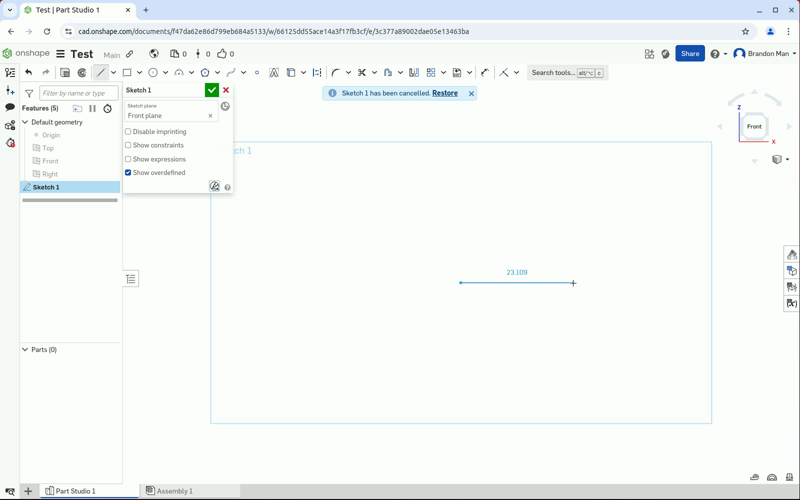
key_up(shift)
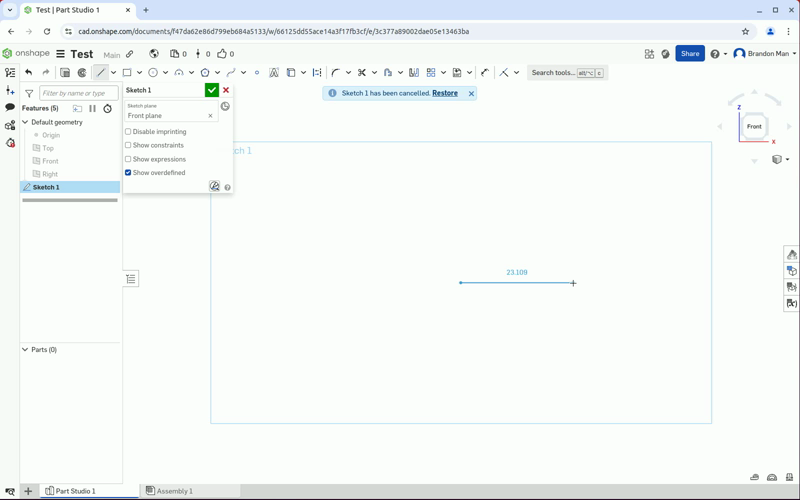
key_down(shift)
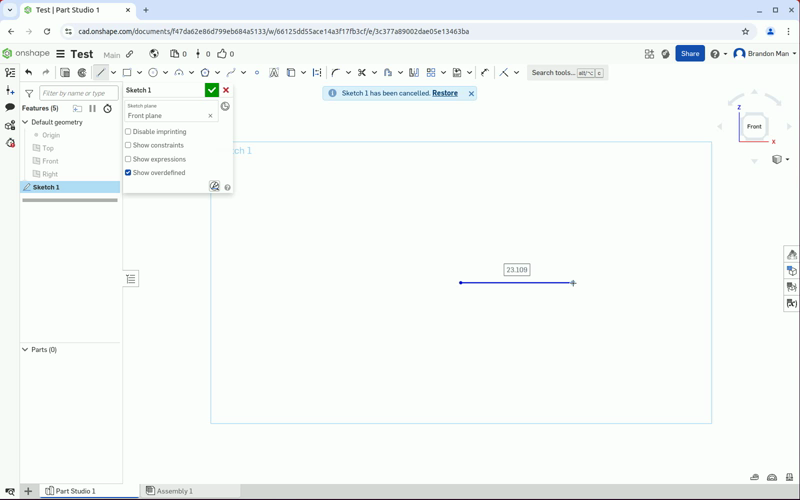
mouse_move(589, 282)
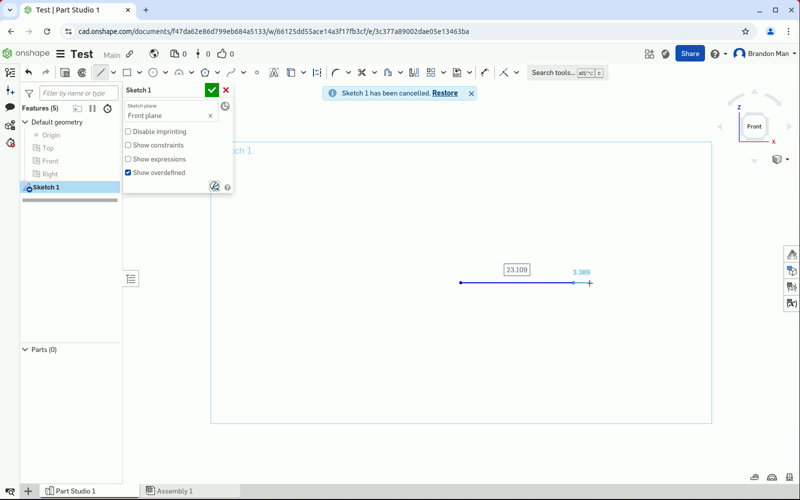
mouse_move(573, 245)
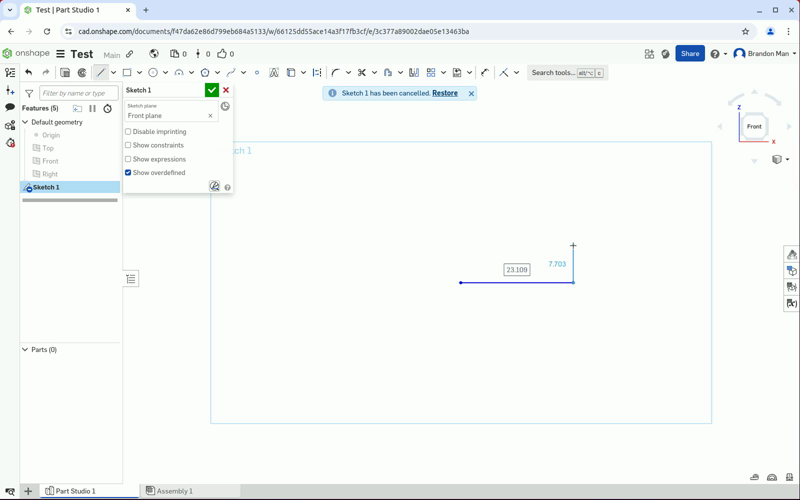
click(573, 245)
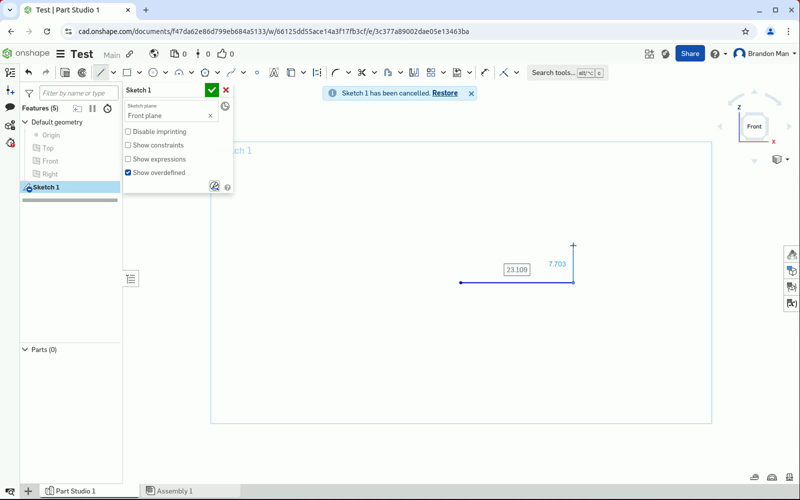
key_up(shift)
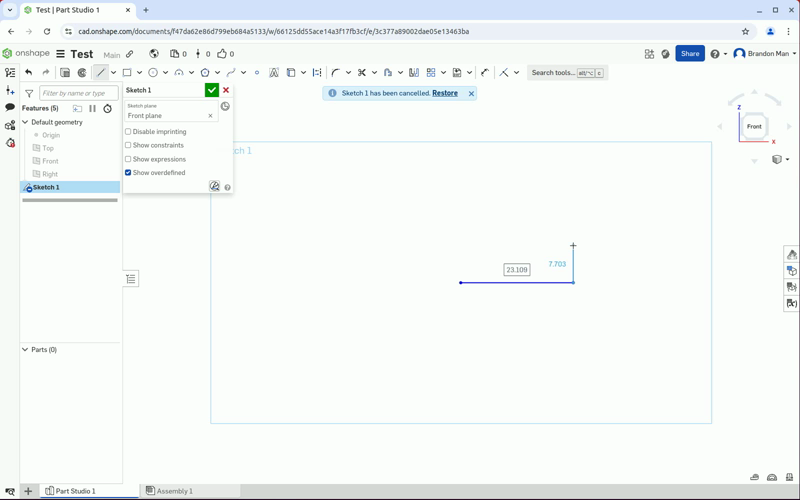
key_down(shift)
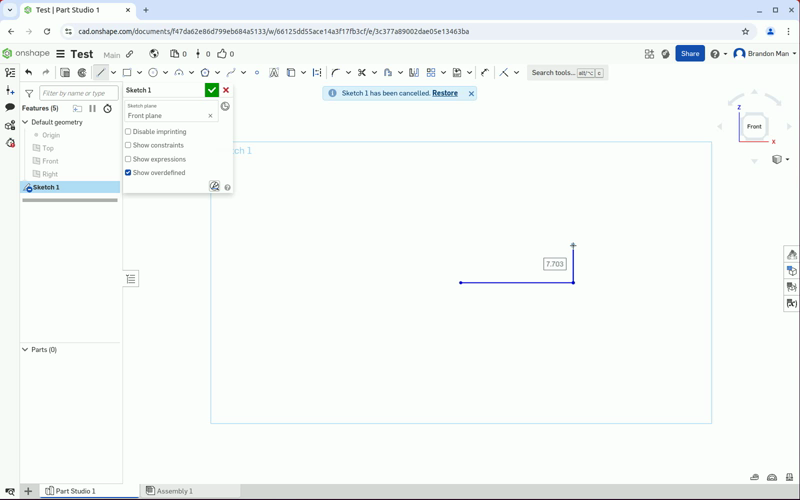
mouse_move(460, 245)
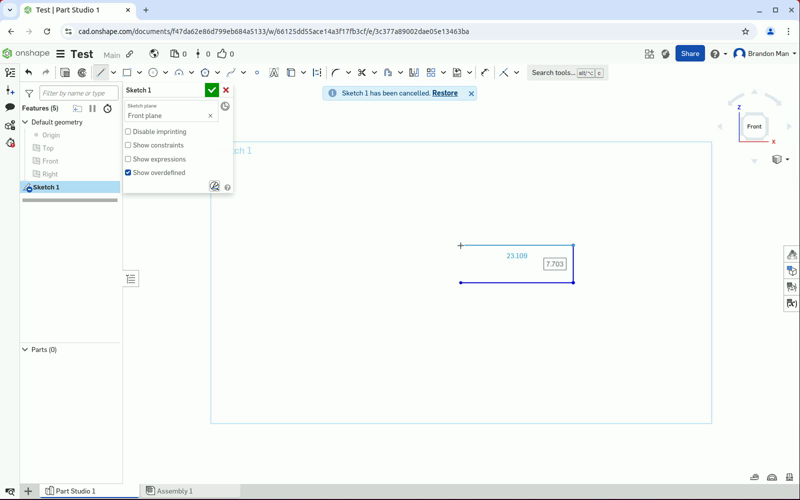
click(460, 245)
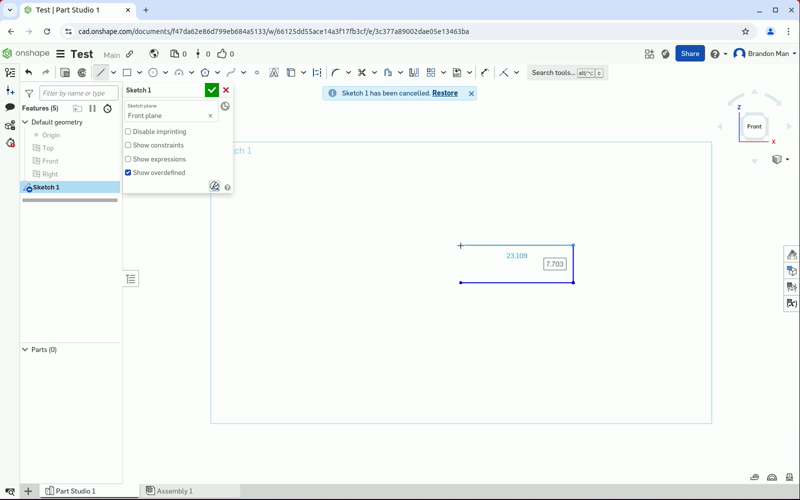
key_up(shift)
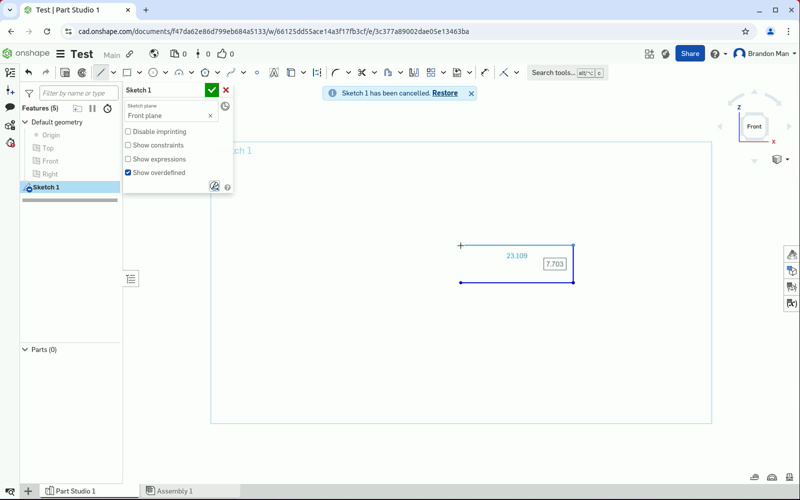
mouse_move(490, 245)
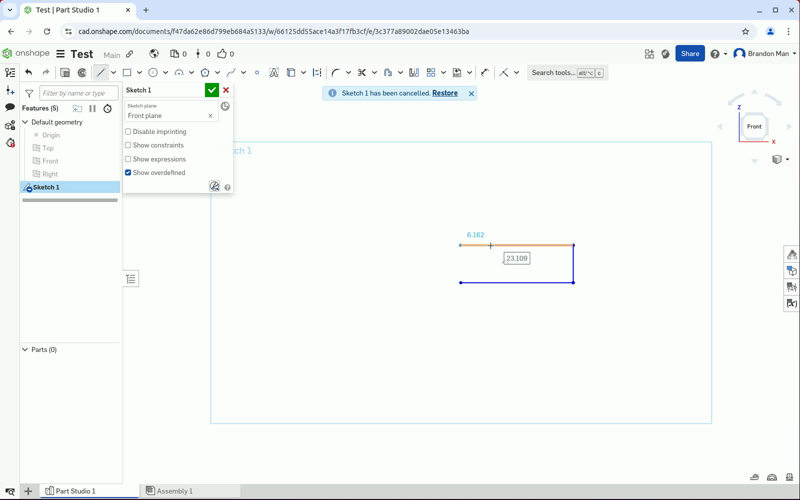
key_down(shift)
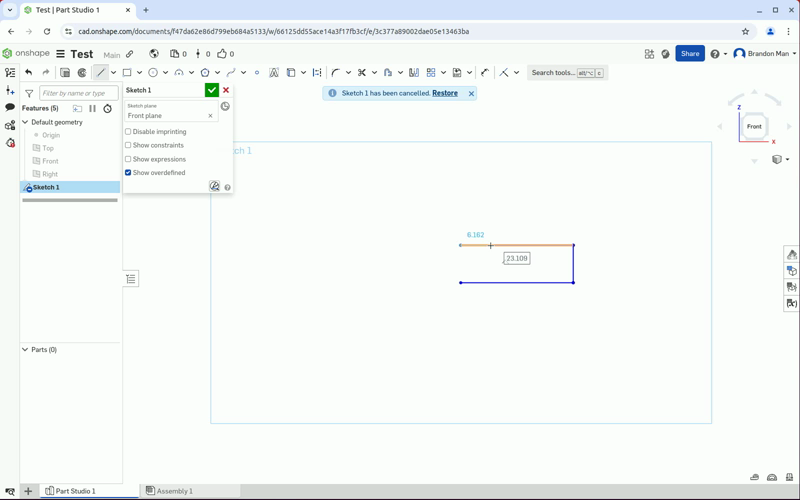
mouse_move(460, 282)
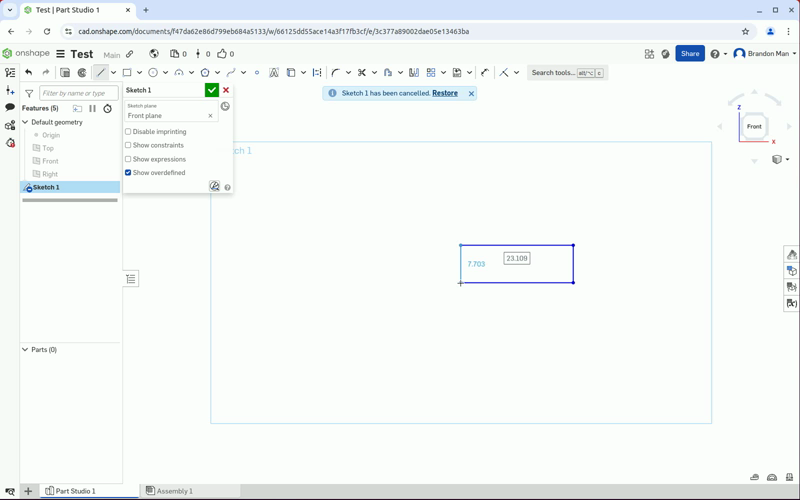
key_up(shift)
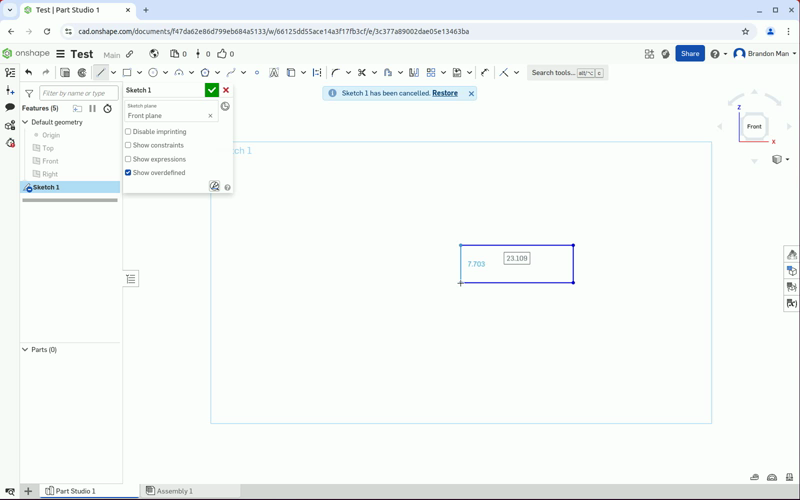
click(460, 282)
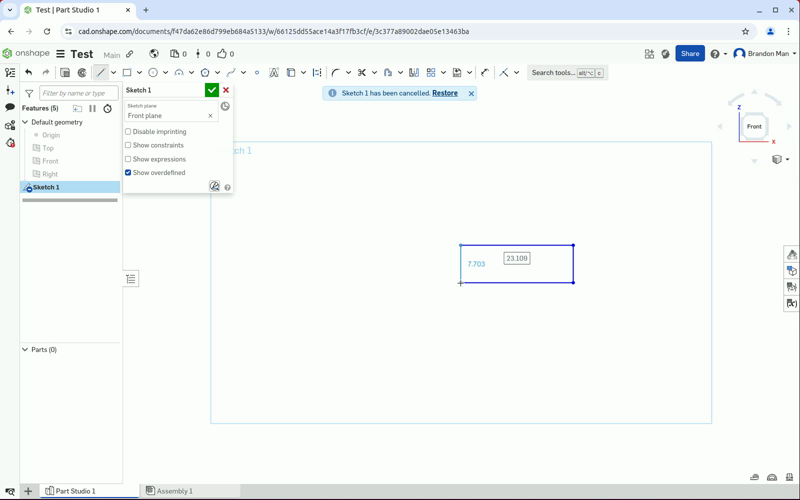
key(esc)
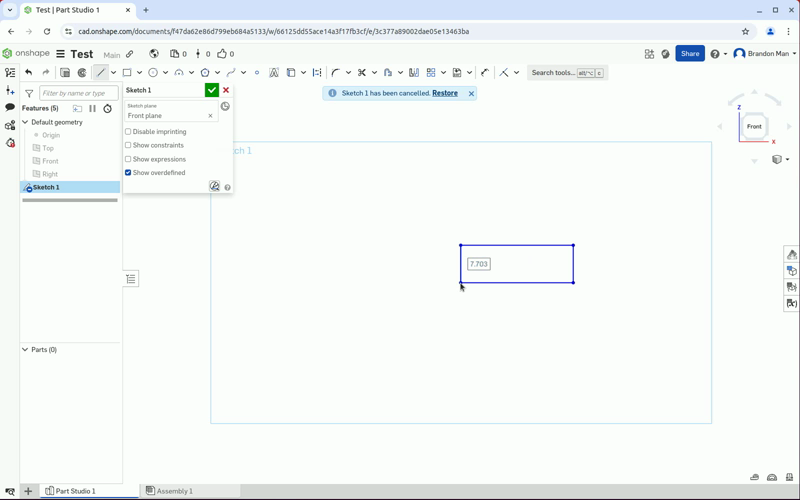
mouse_move(520, 269)
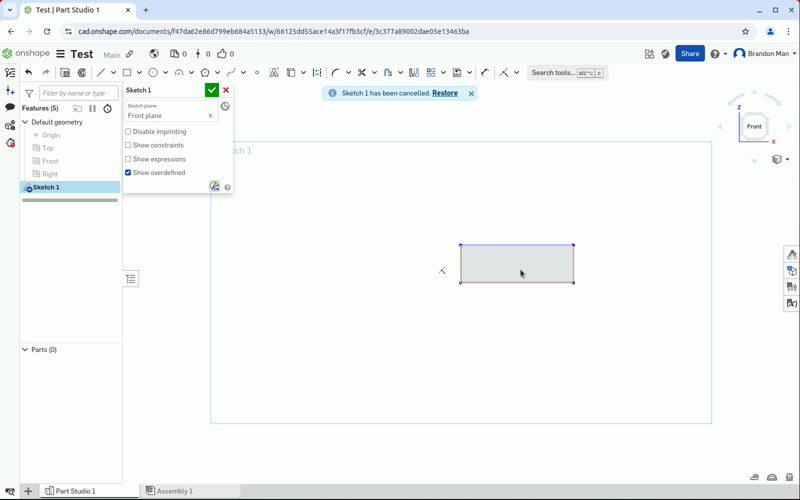
click(520, 269)
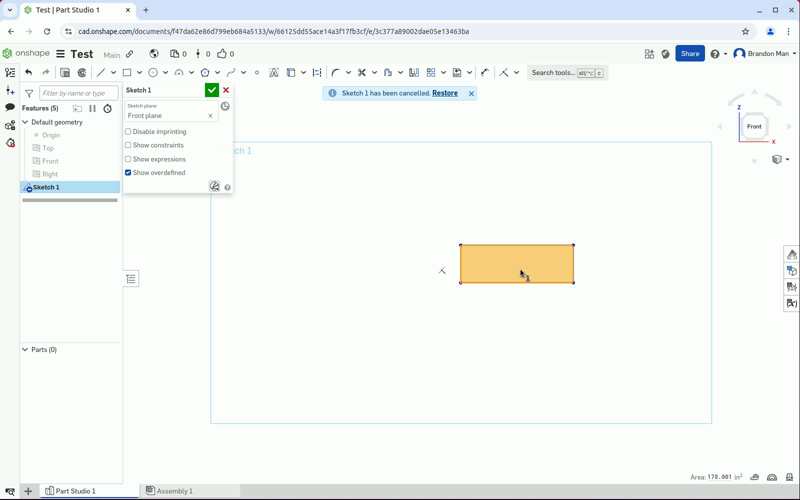
mouse_move(73, 352)
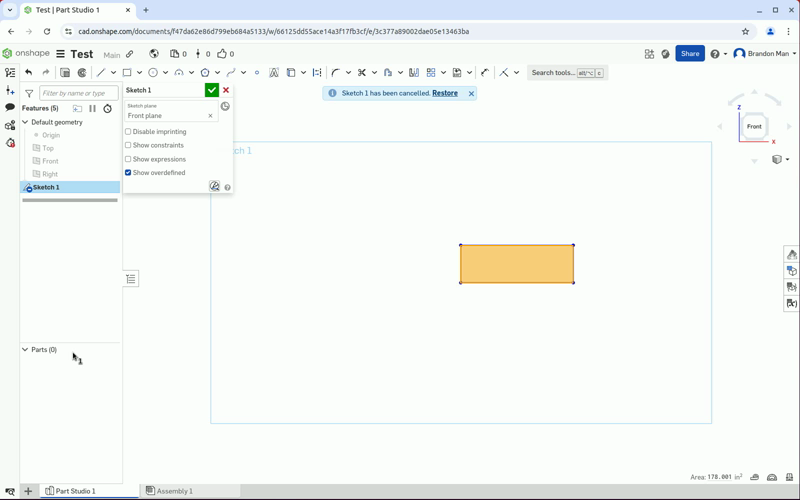
key(shift+y)
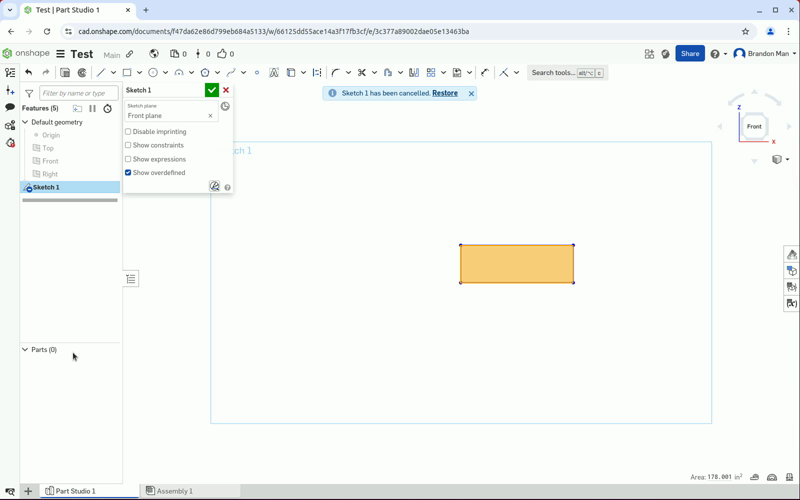
key(shift+e)
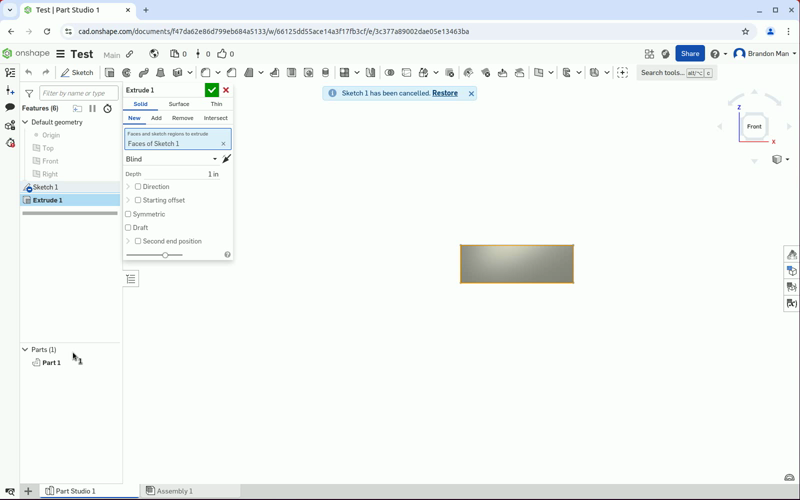
mouse_move(143, 106)
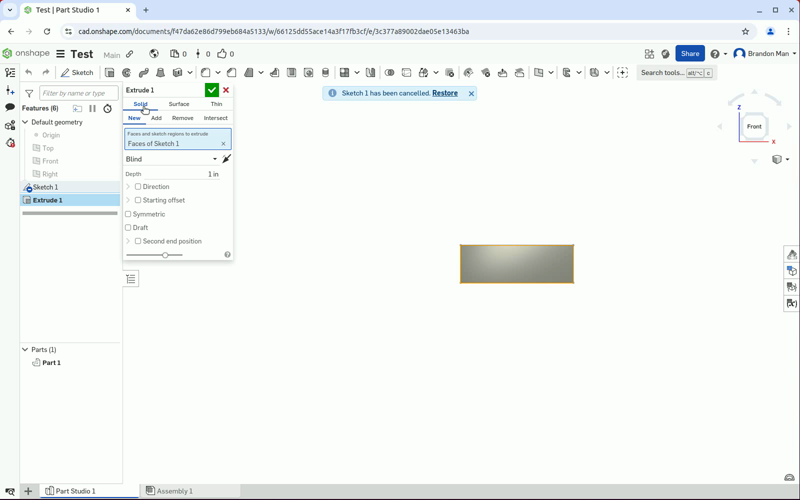
click(143, 106)
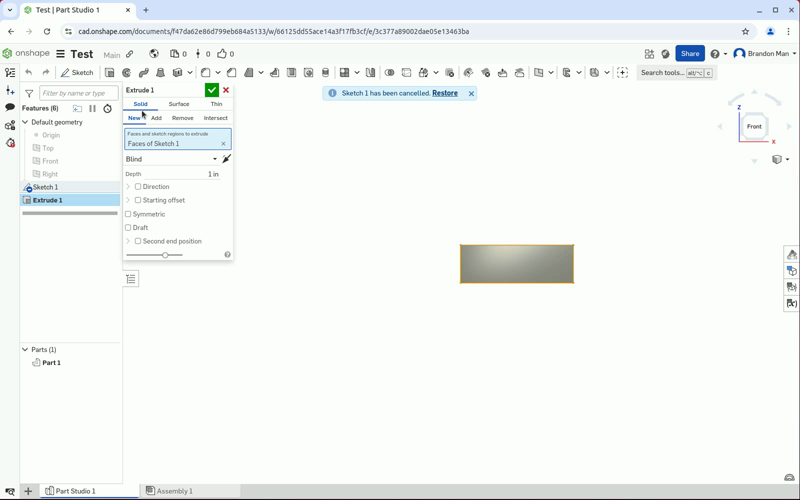
mouse_move(137, 120)
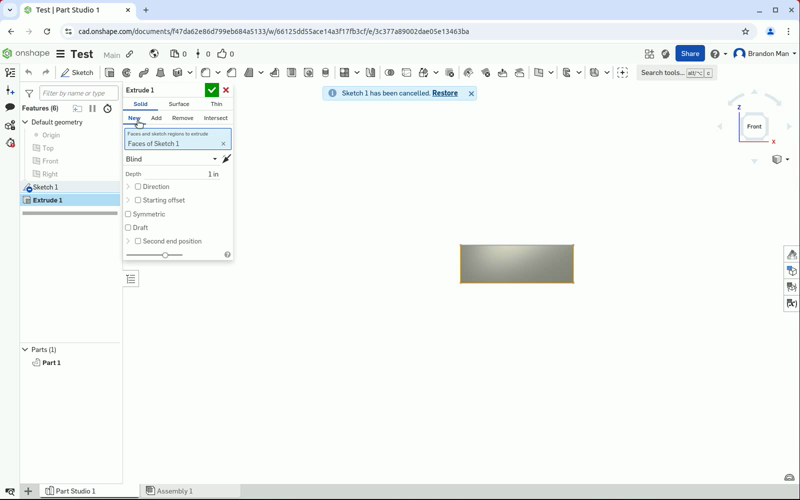
click(137, 120)
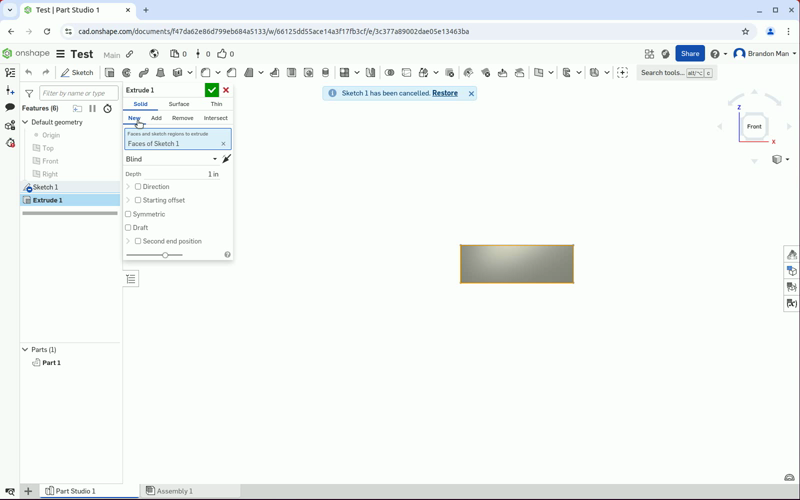
key(tab, 4)
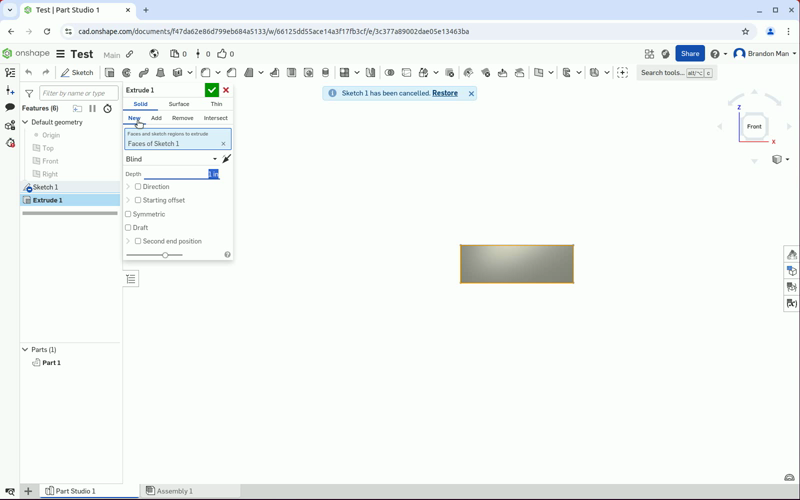
text(11.554)
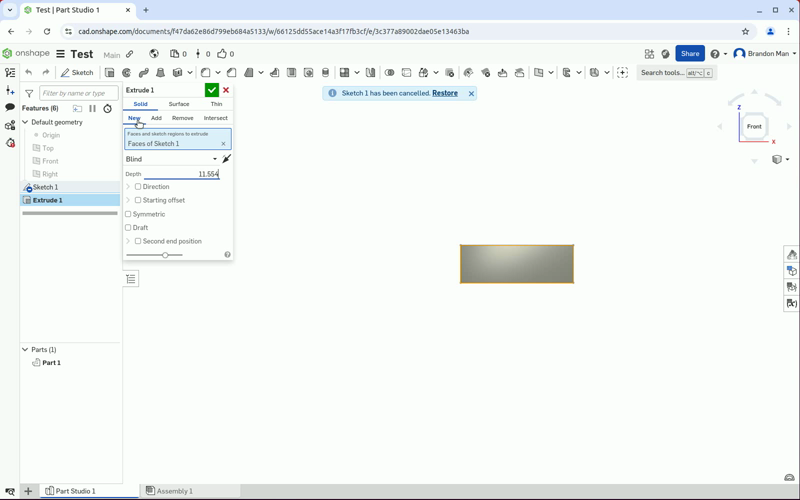
key(enter)
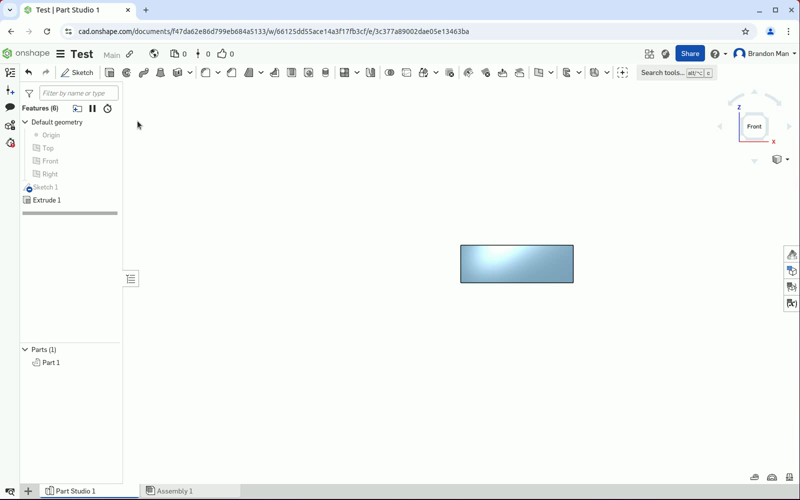
key(shift+h)
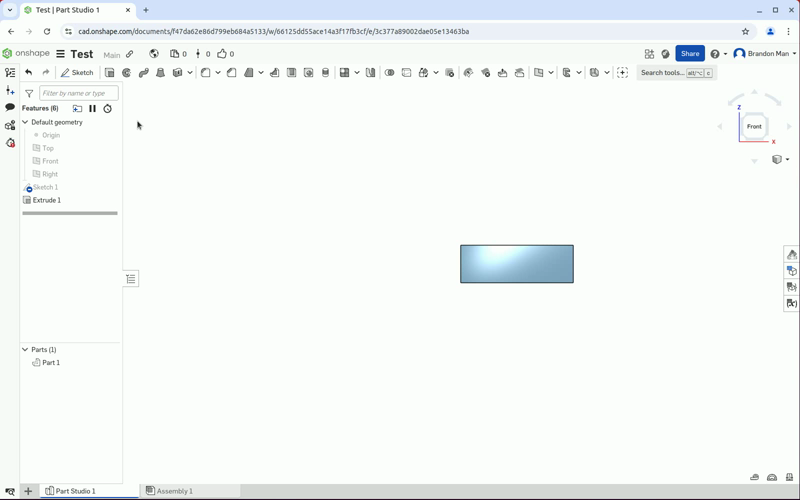
key(shift+h)
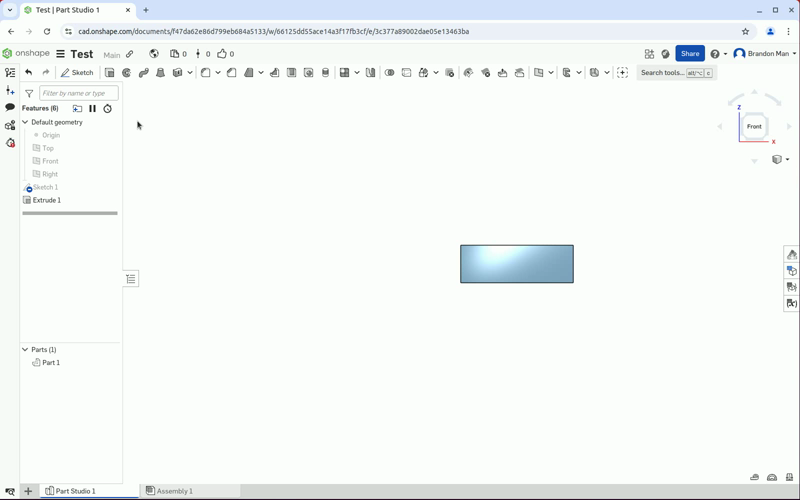
mouse_move(73, 189)
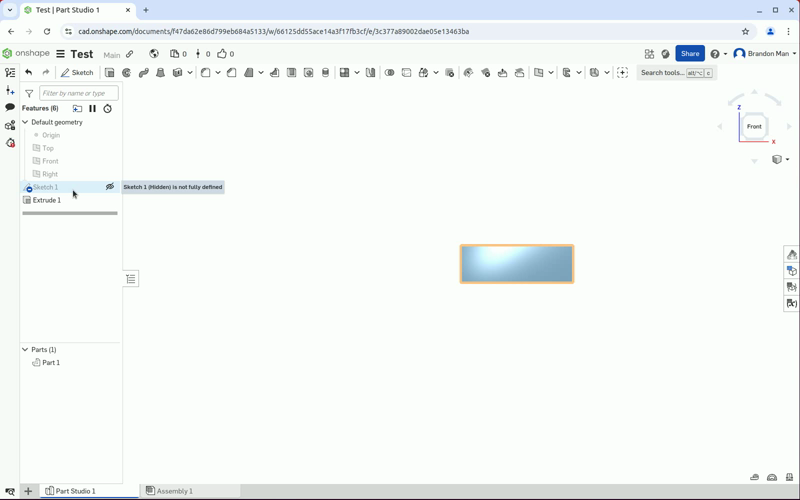
click(73, 189)
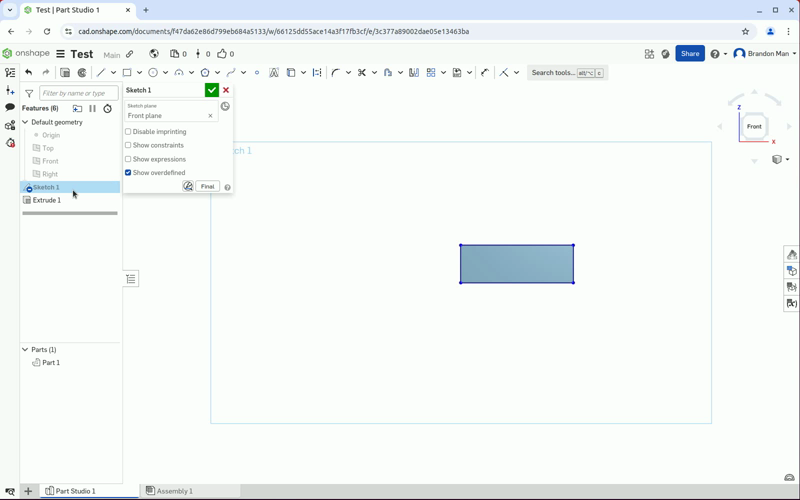
mouse_move(229, 92)
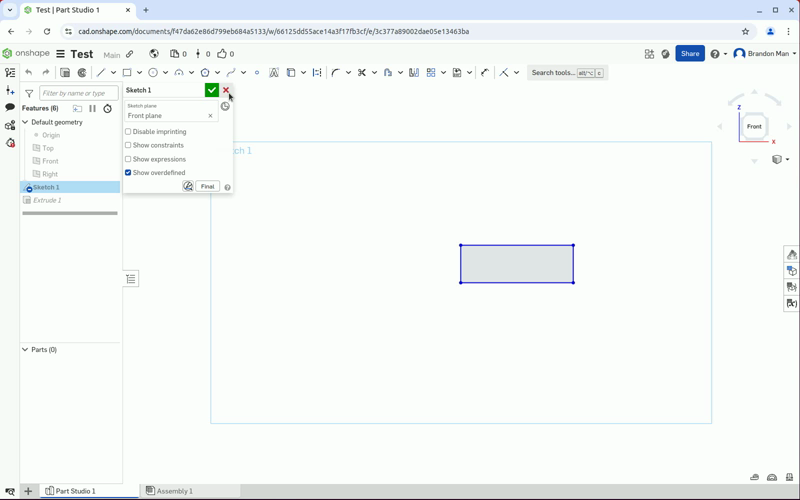
click(229, 92)
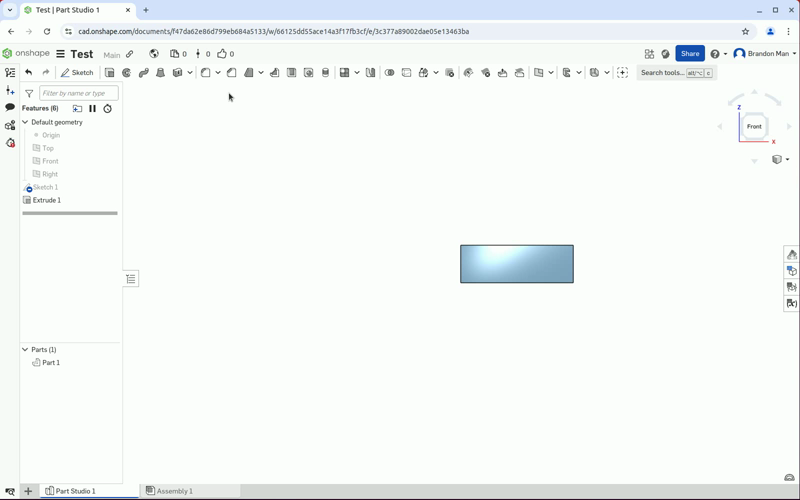
mouse_move(73, 352)
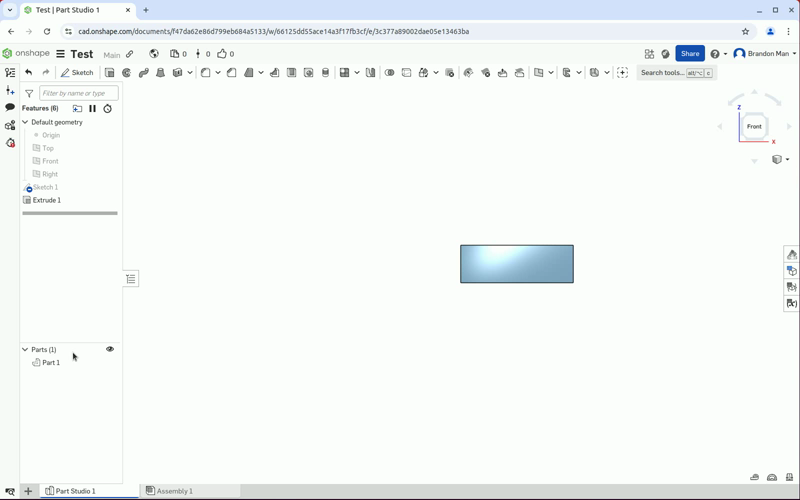
key(y)
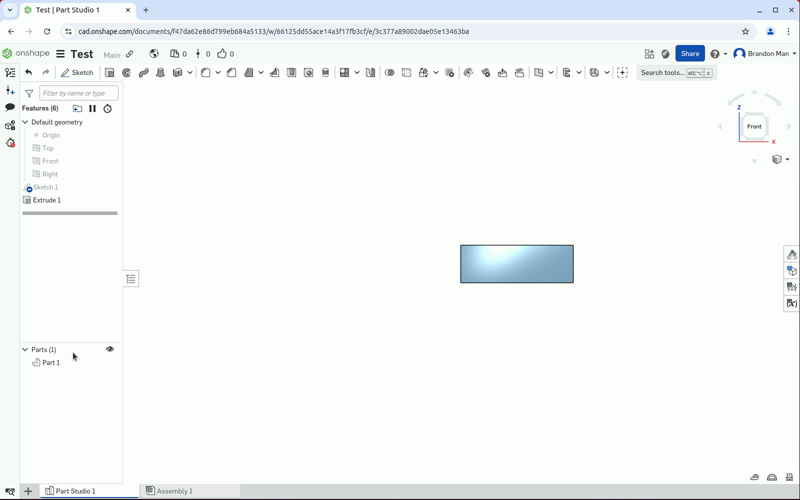
key(shift+p)
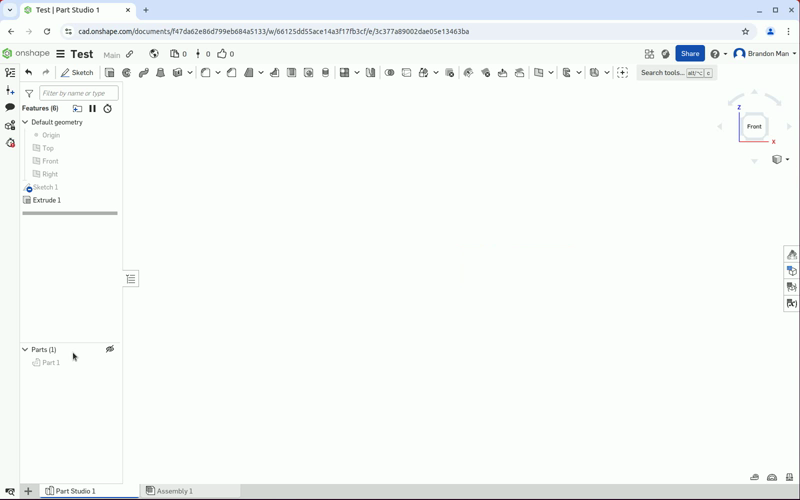
key(space)
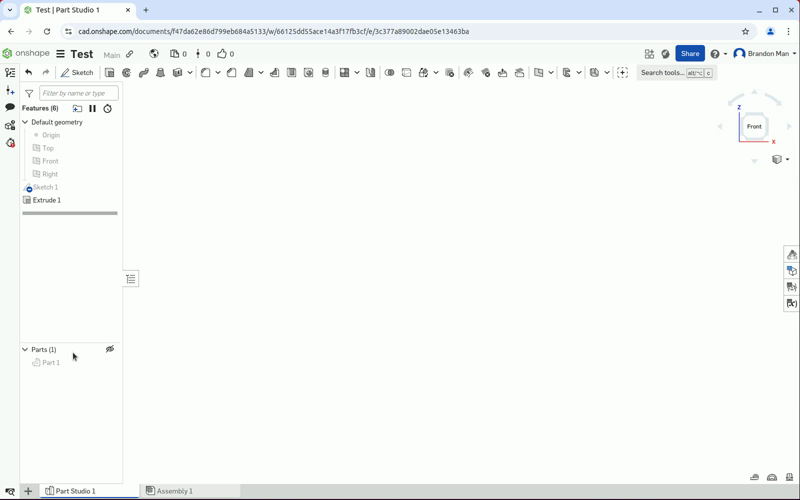
key_down(shift)
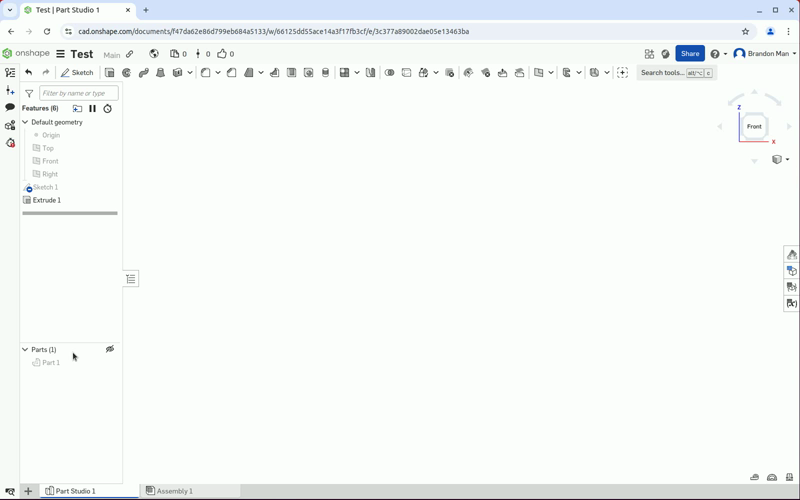
key(down)
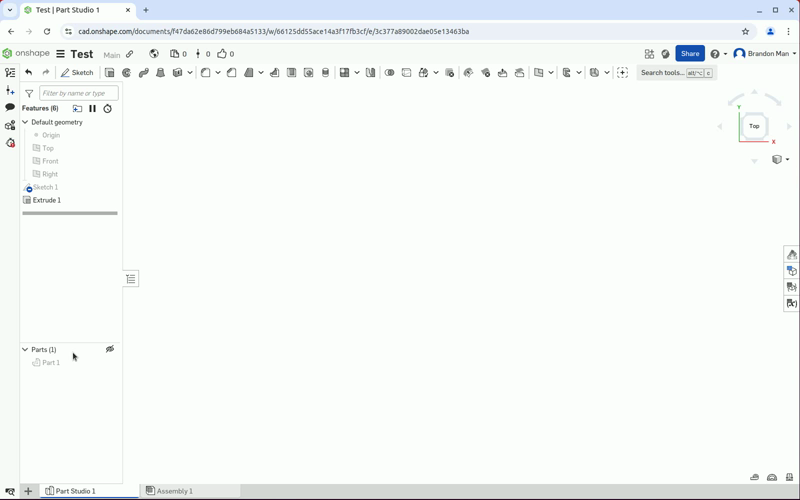
key_up(shift)
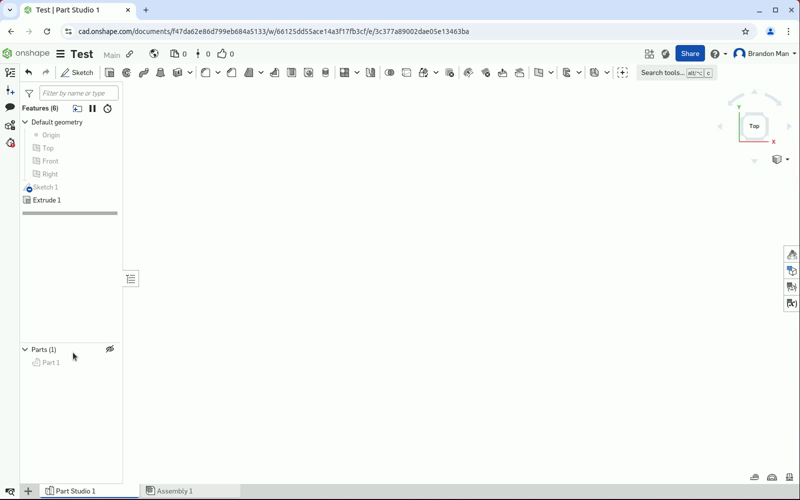
mouse_move(73, 352)
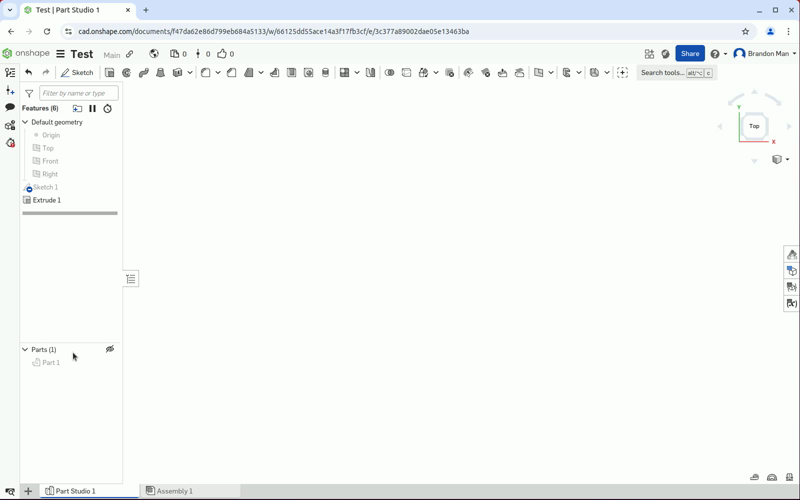
key(shift+y)
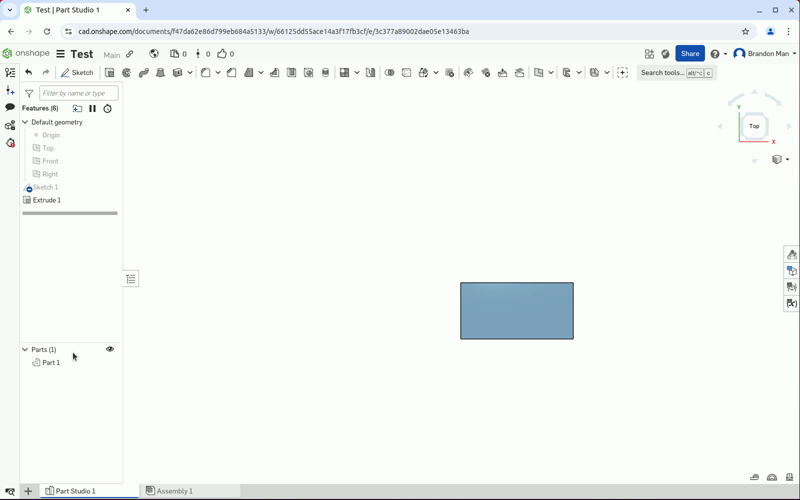
mouse_move(541, 75)
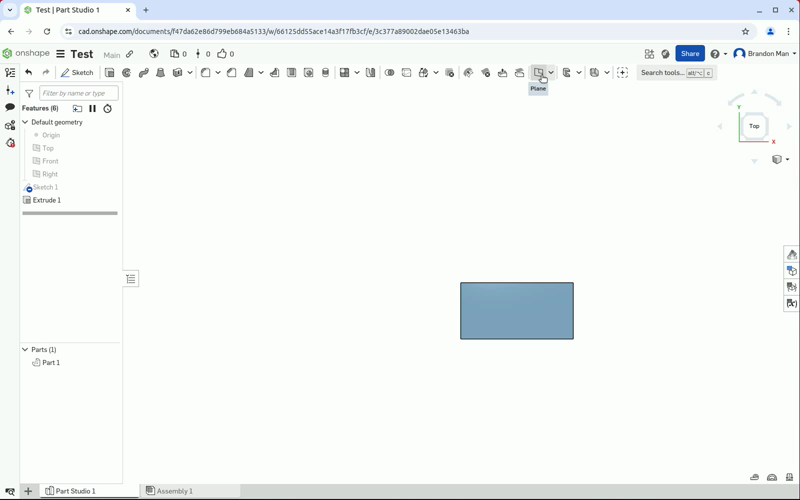
click(541, 75)
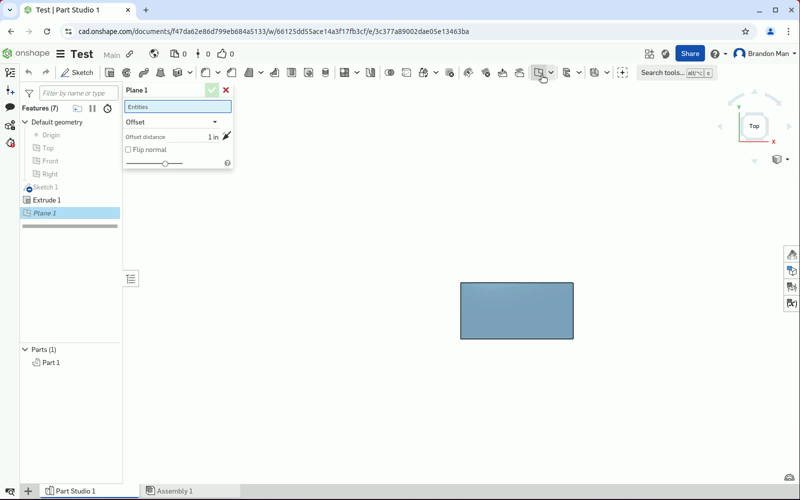
mouse_move(73, 150)
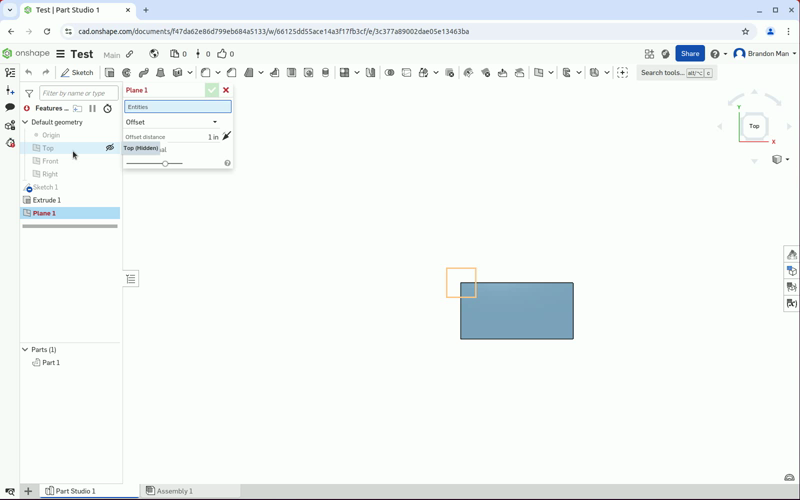
click(73, 150)
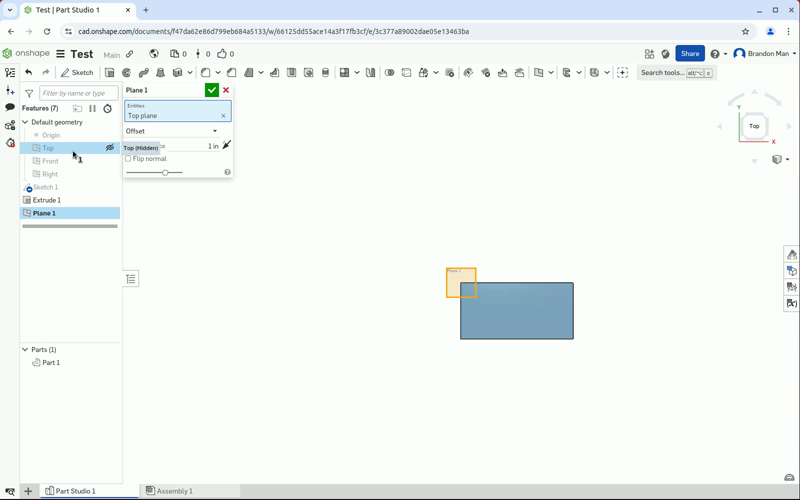
key(tab, 2)
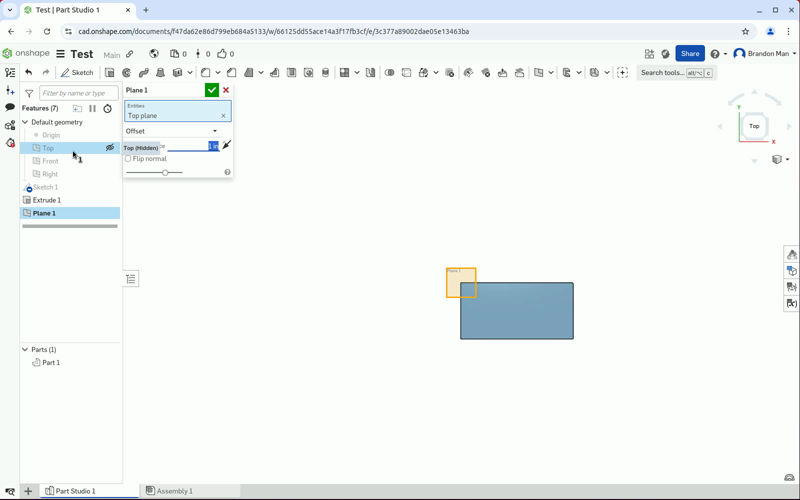
text(7.703)
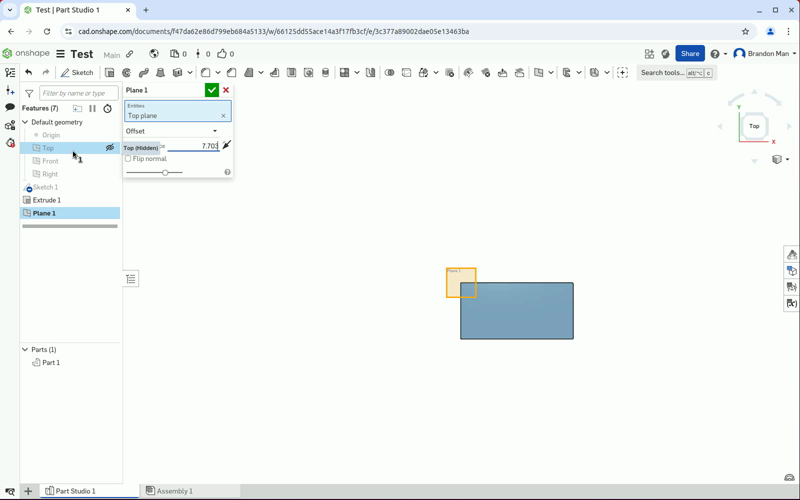
key(enter, 2)
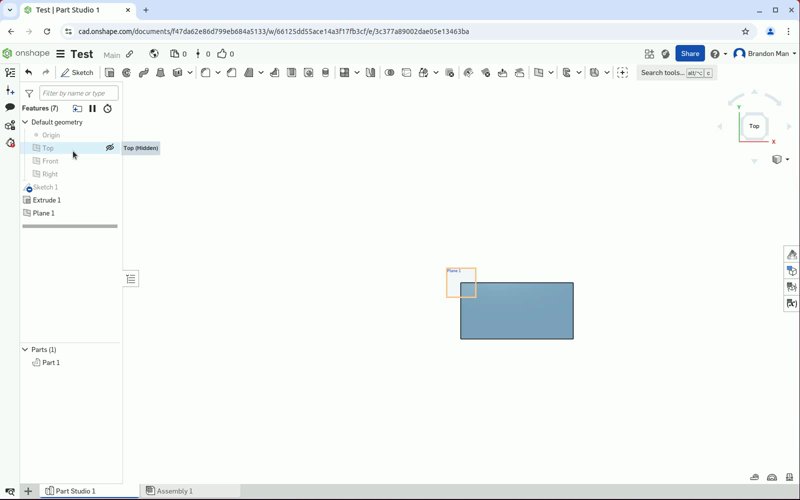
key(shift+s)
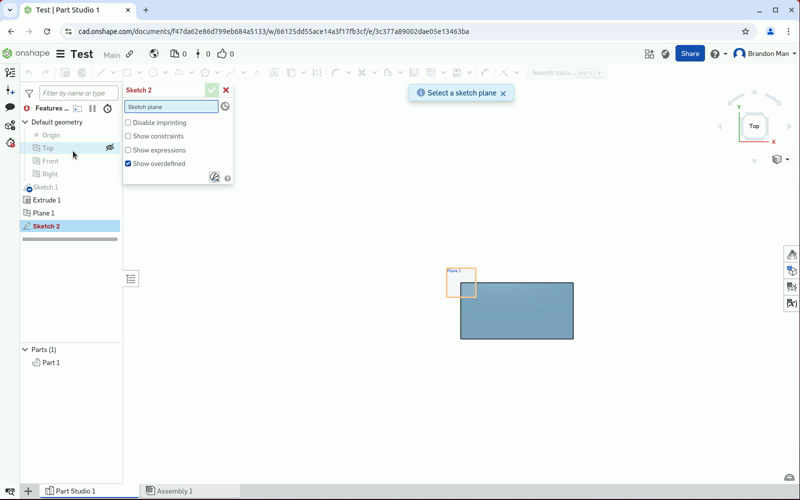
mouse_move(73, 215)
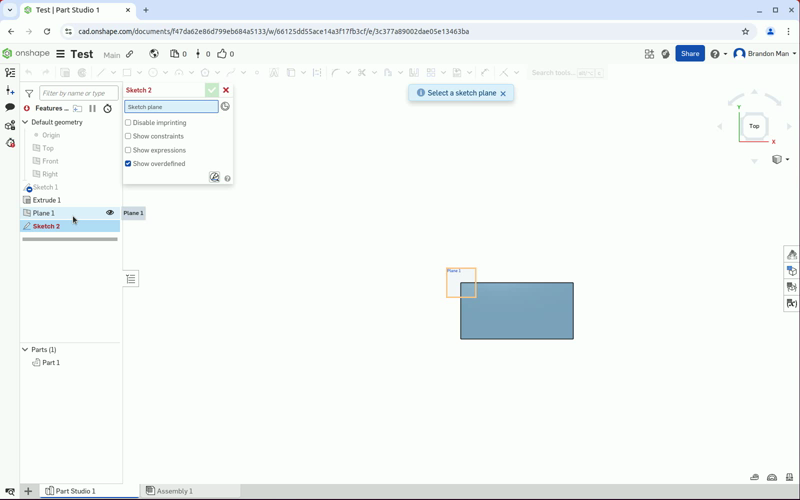
click(73, 215)
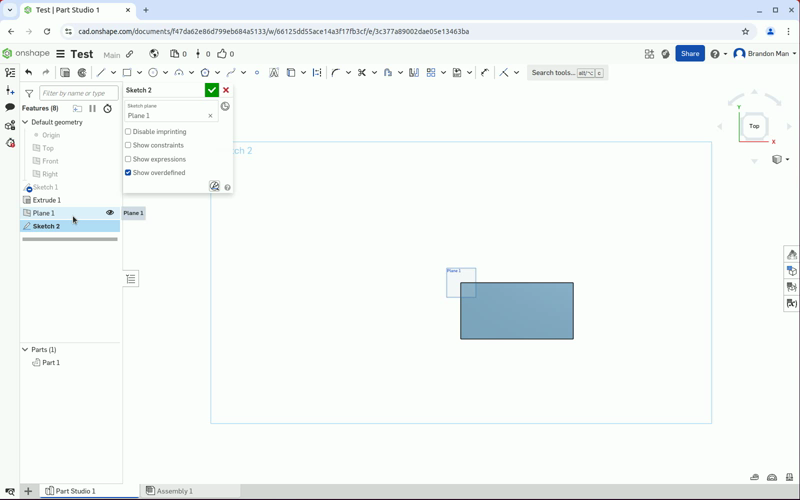
mouse_move(73, 352)
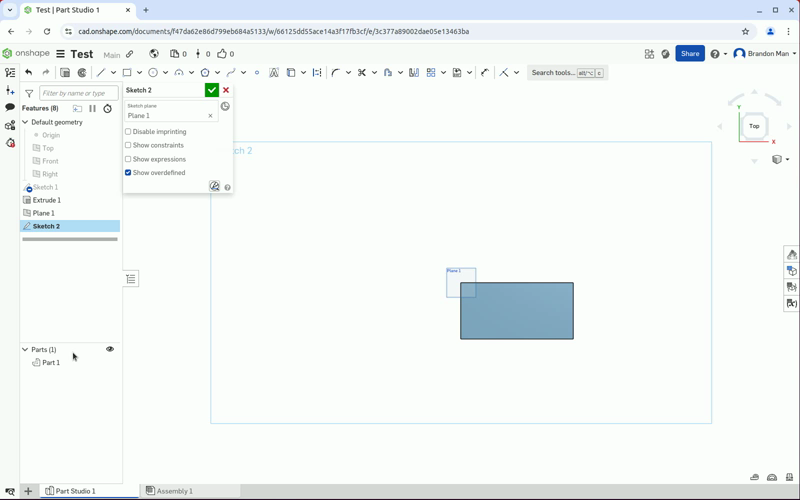
key(y)
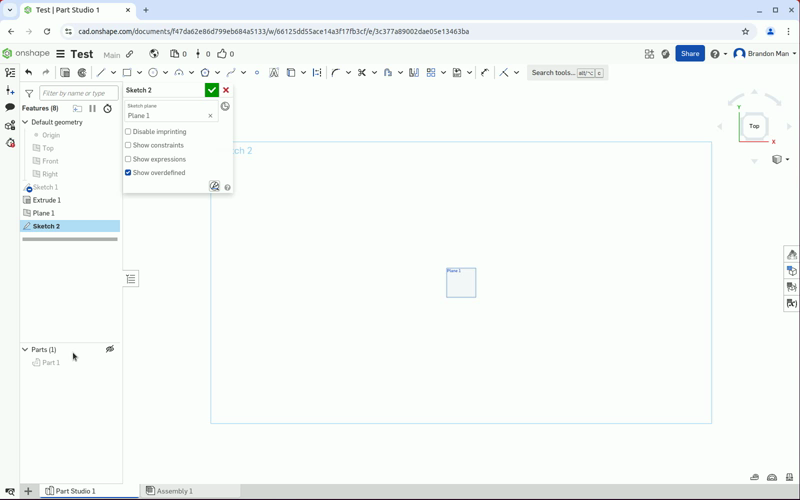
key(l)
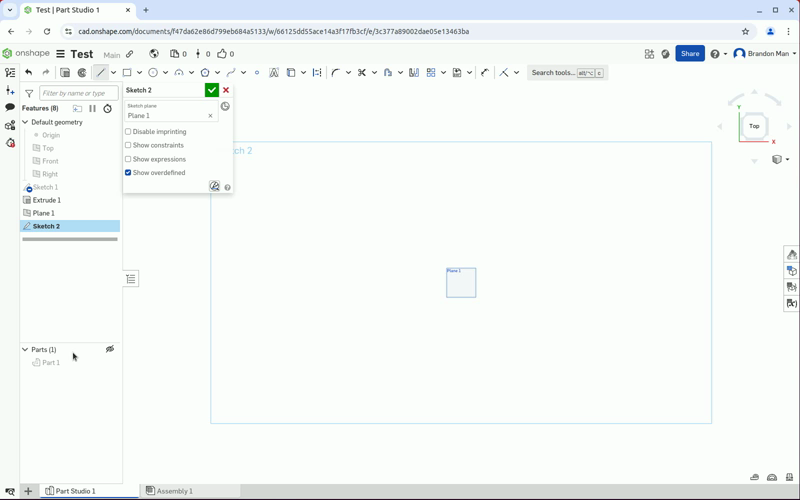
key_down(shift)
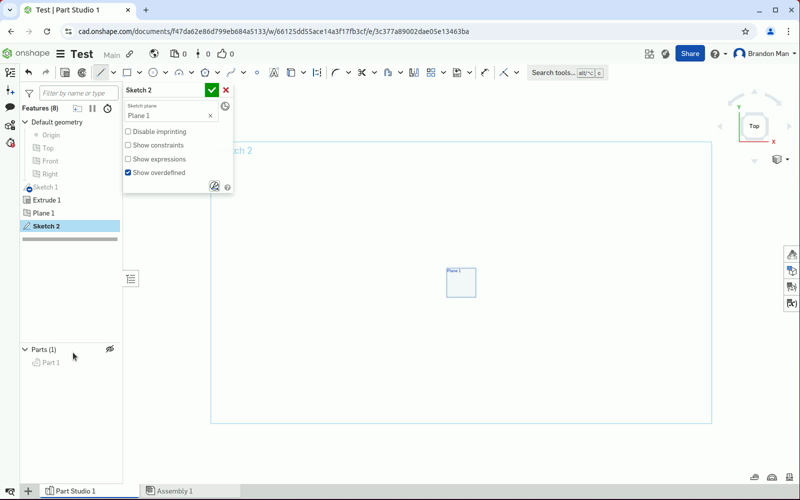
mouse_move(535, 322)
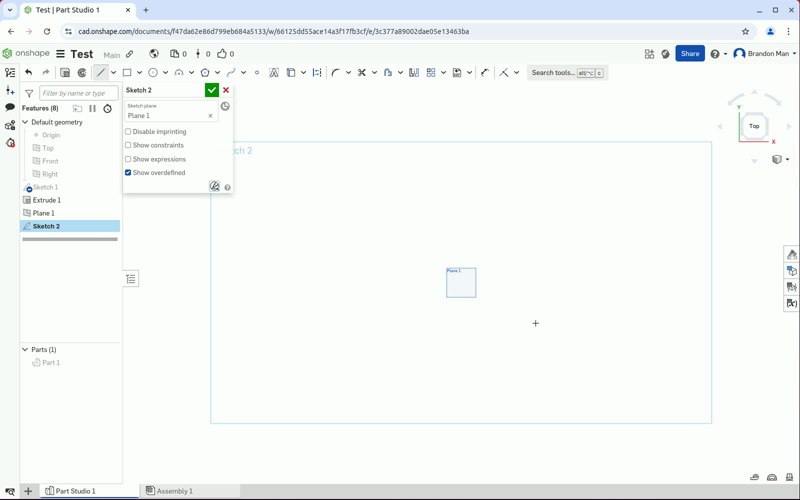
click(535, 322)
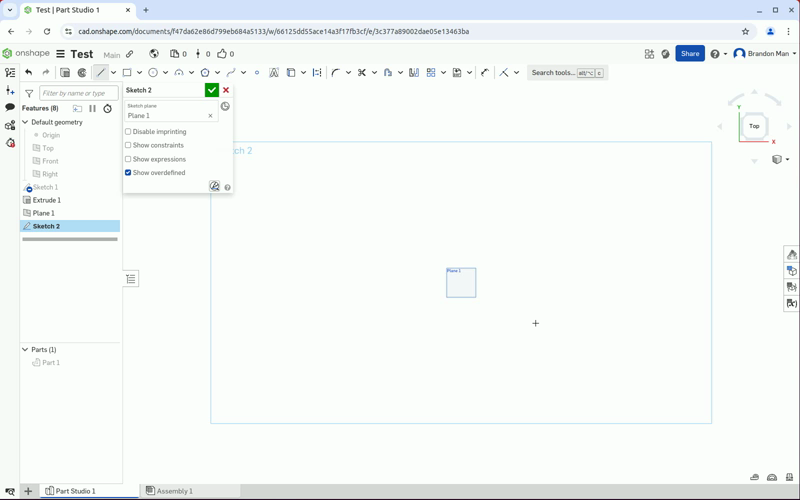
key_up(shift)
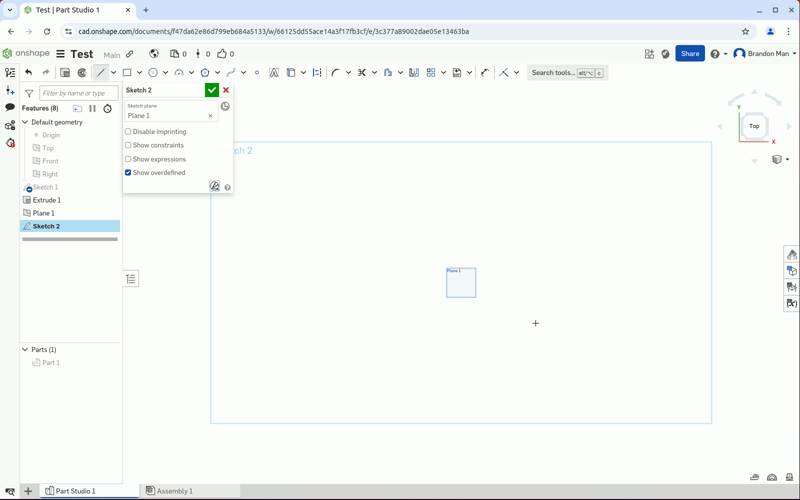
key_down(shift)
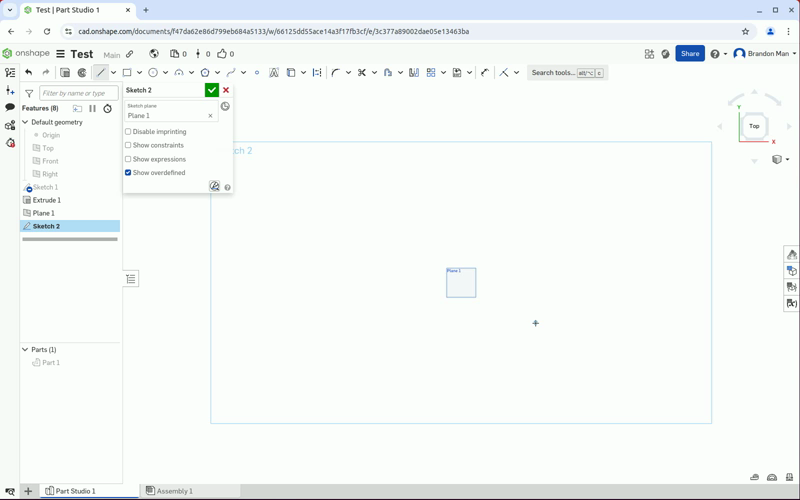
mouse_move(565, 322)
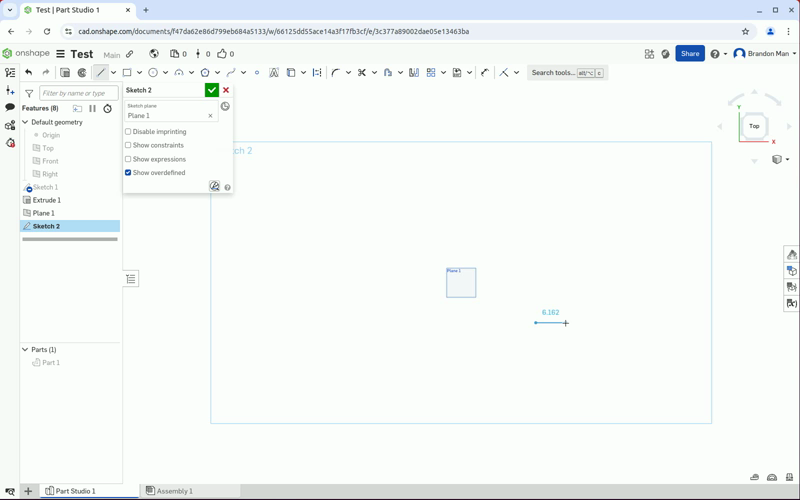
mouse_move(574, 322)
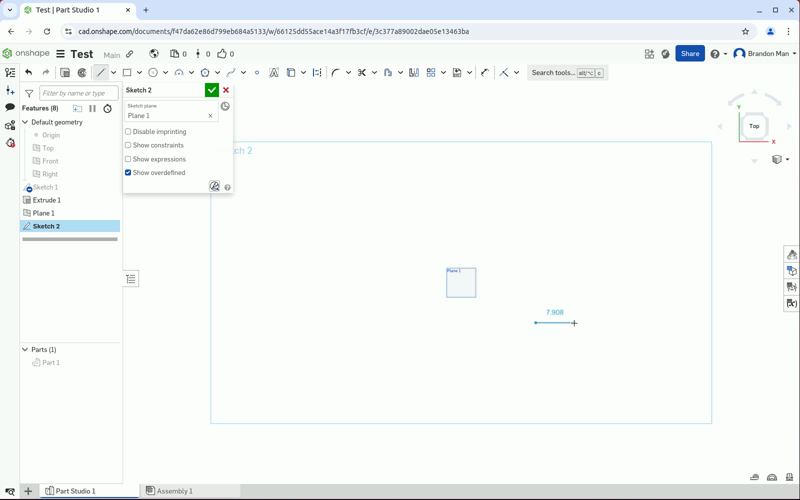
click(574, 322)
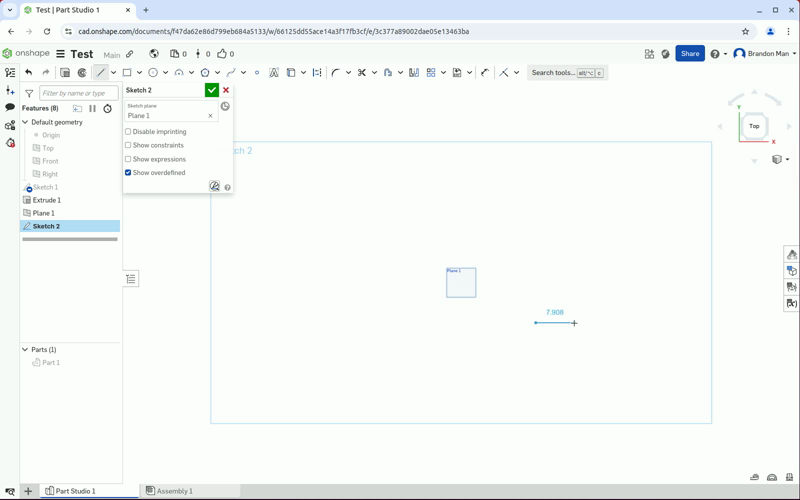
key_up(shift)
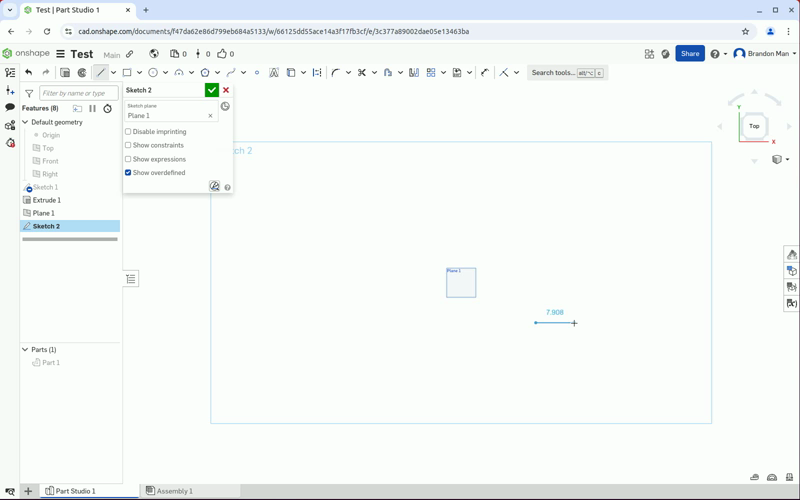
key_down(shift)
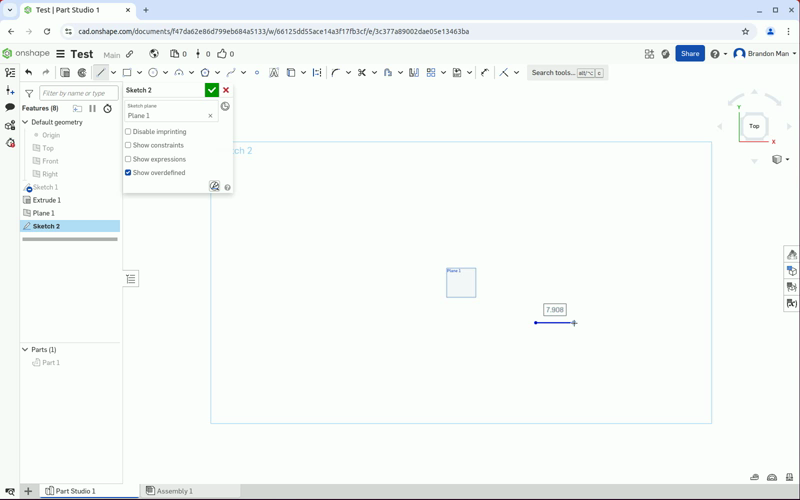
mouse_move(589, 322)
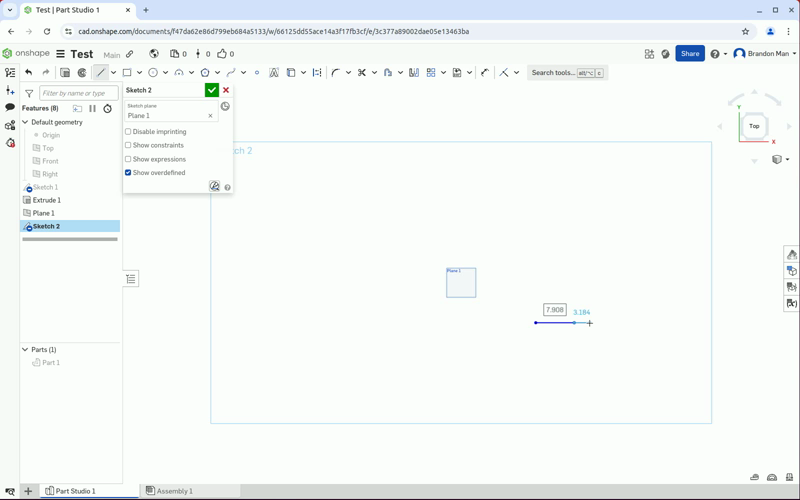
mouse_move(574, 303)
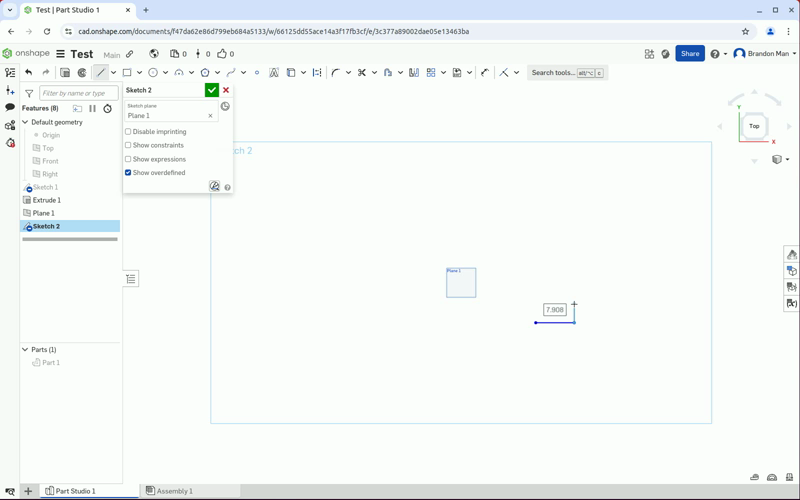
click(574, 303)
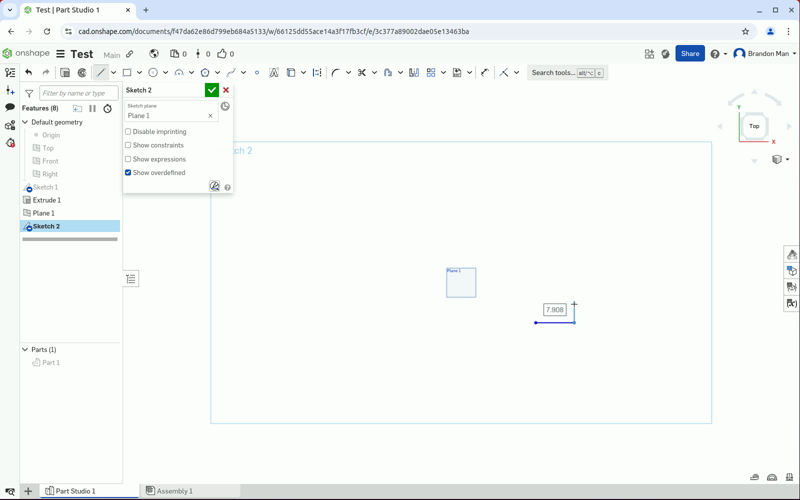
key_up(shift)
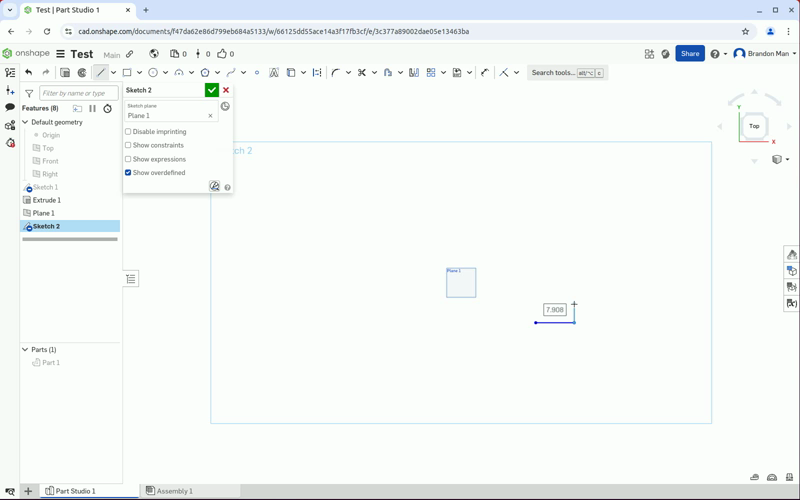
key_down(shift)
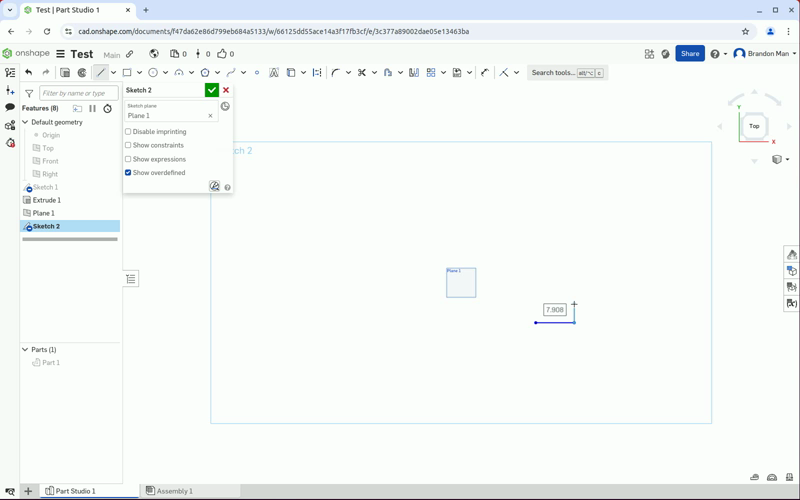
mouse_move(589, 303)
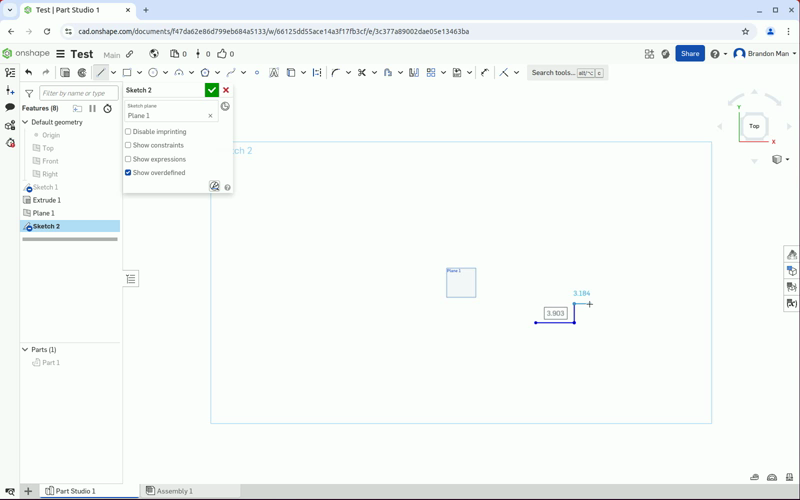
mouse_move(535, 303)
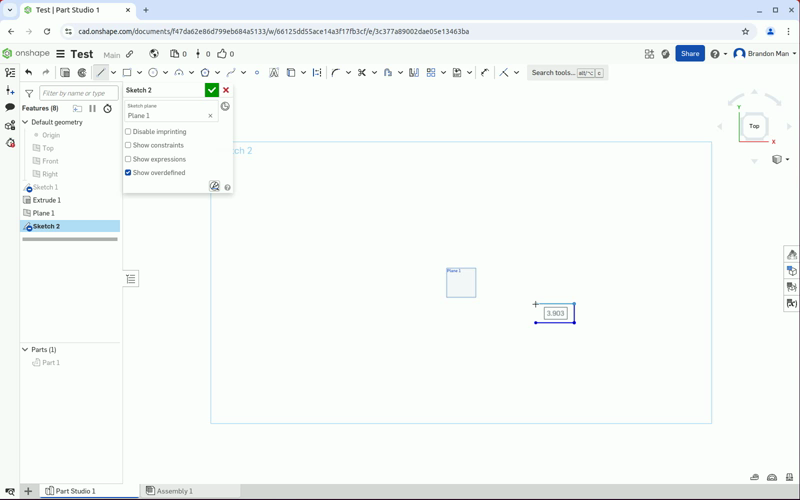
click(535, 303)
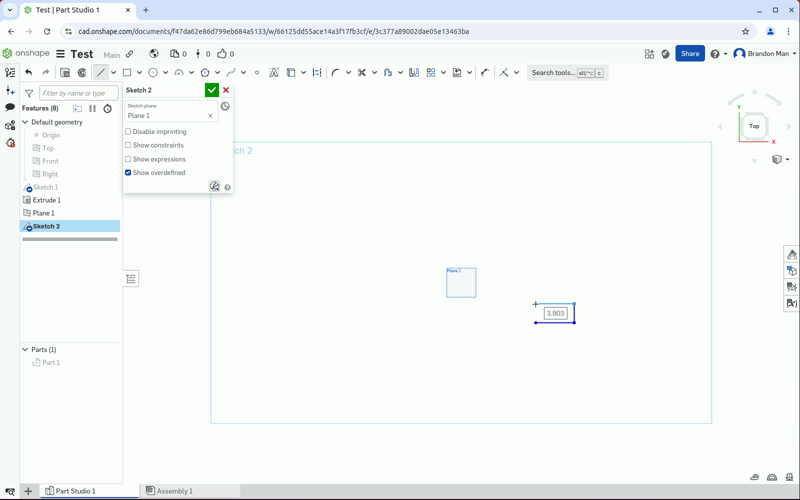
key_up(shift)
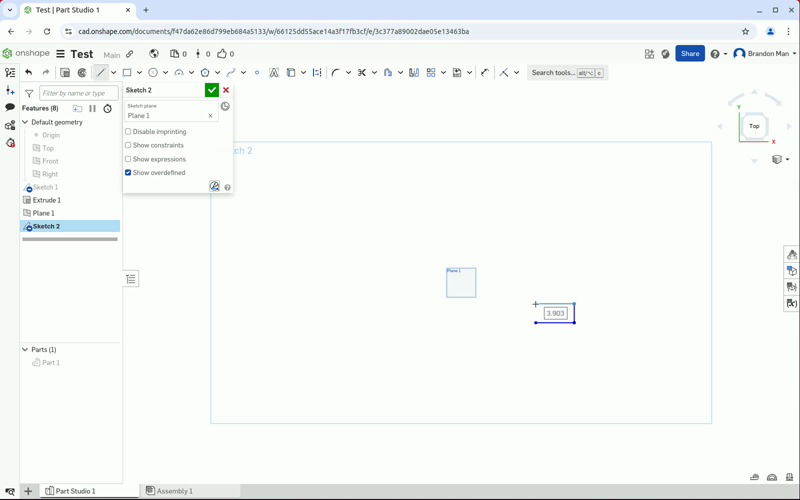
mouse_move(565, 303)
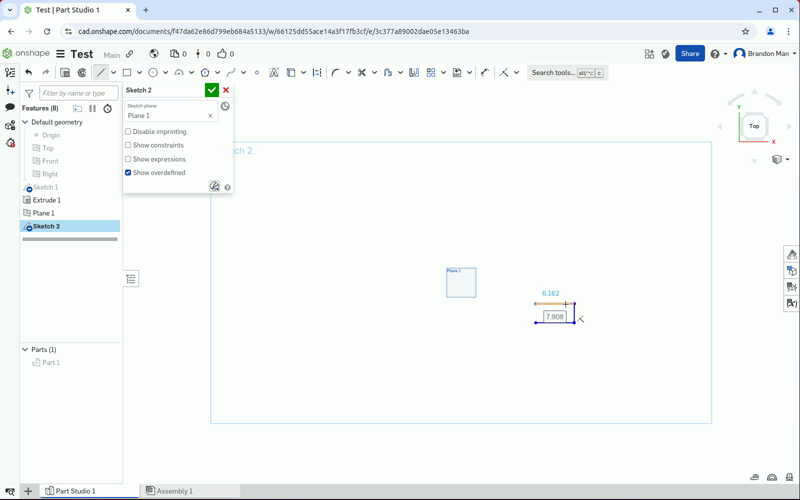
key_down(shift)
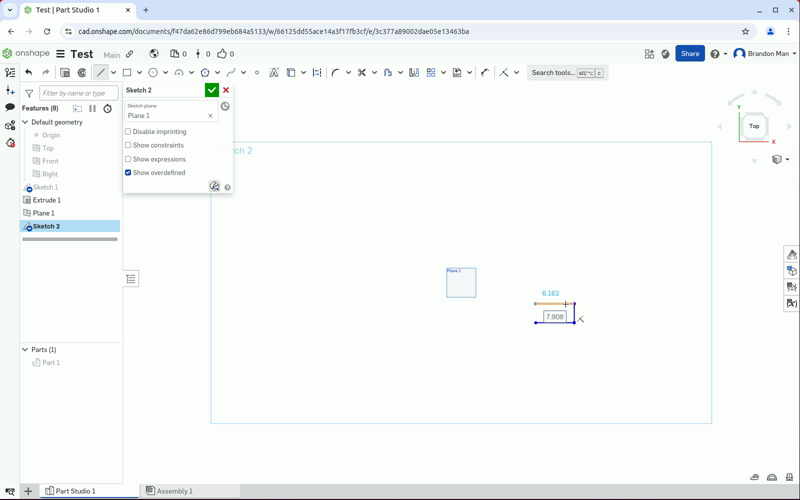
mouse_move(535, 322)
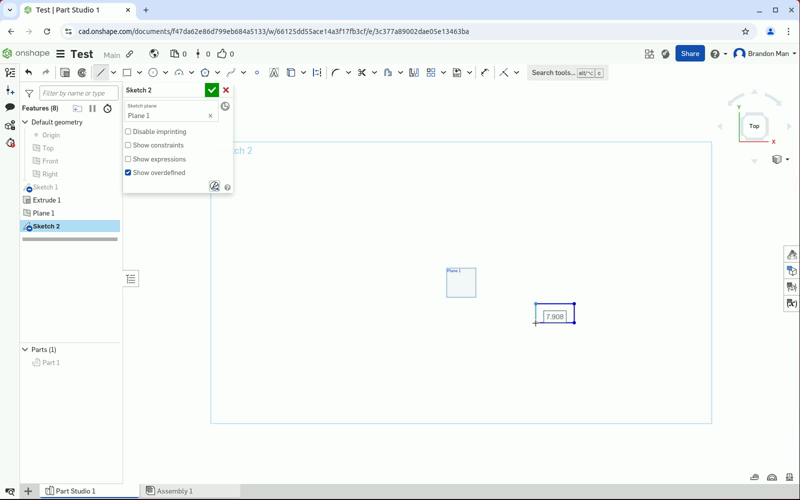
key_up(shift)
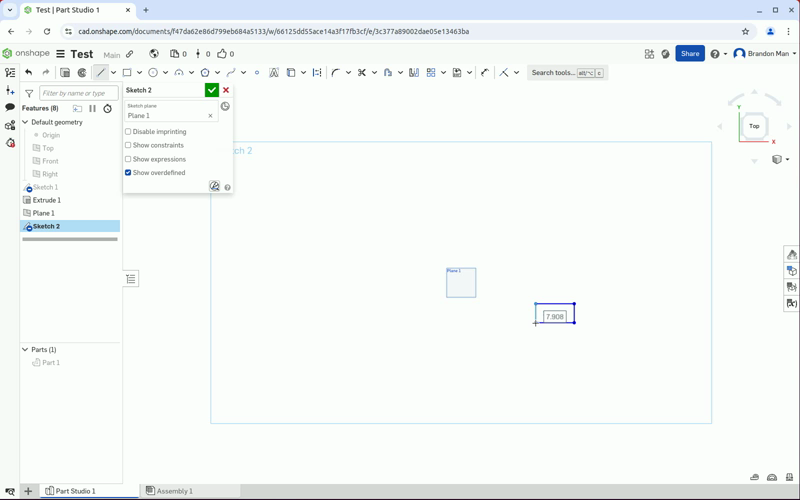
click(535, 322)
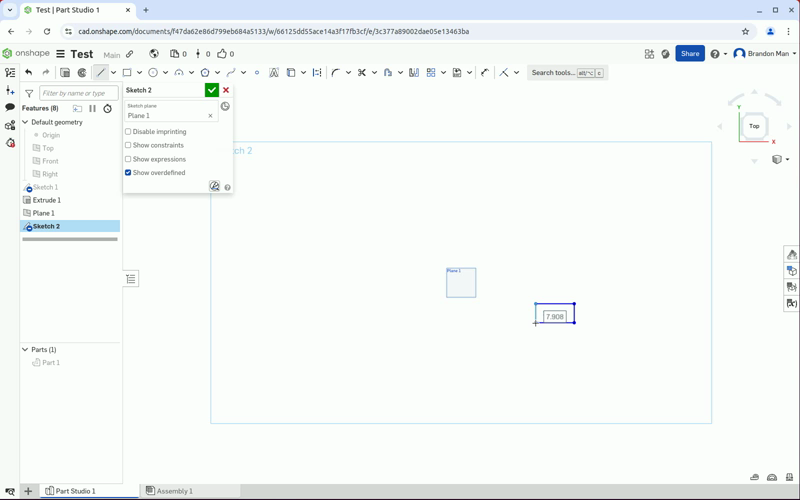
key(esc)
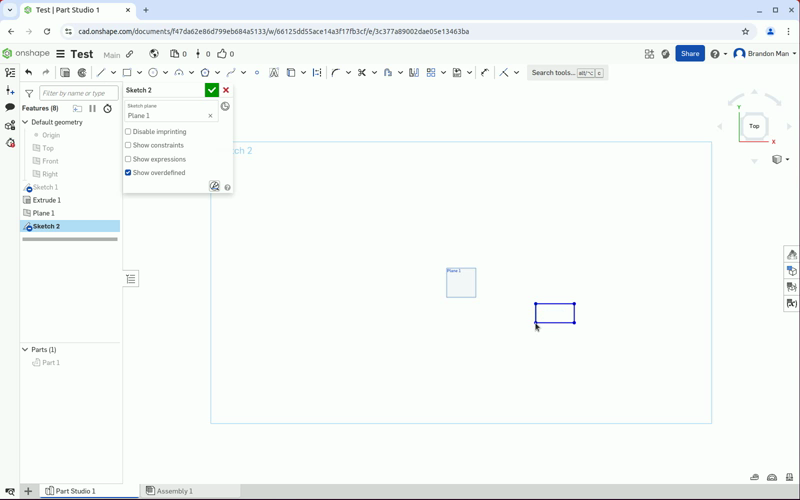
mouse_move(552, 315)
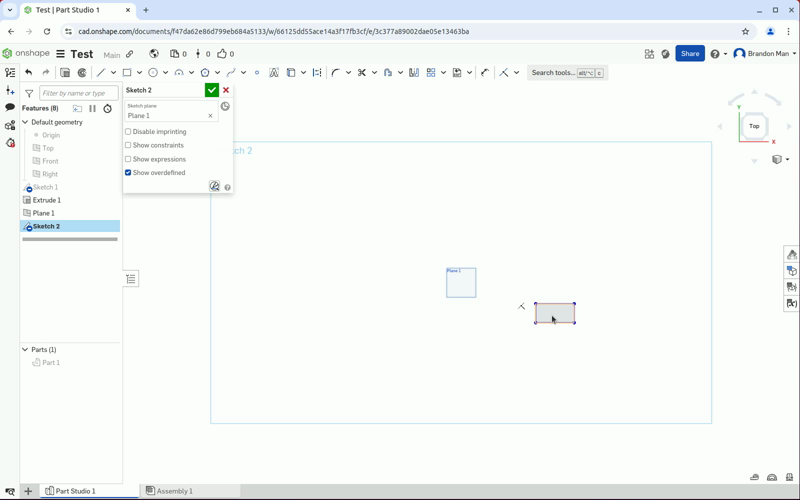
scroll(6)
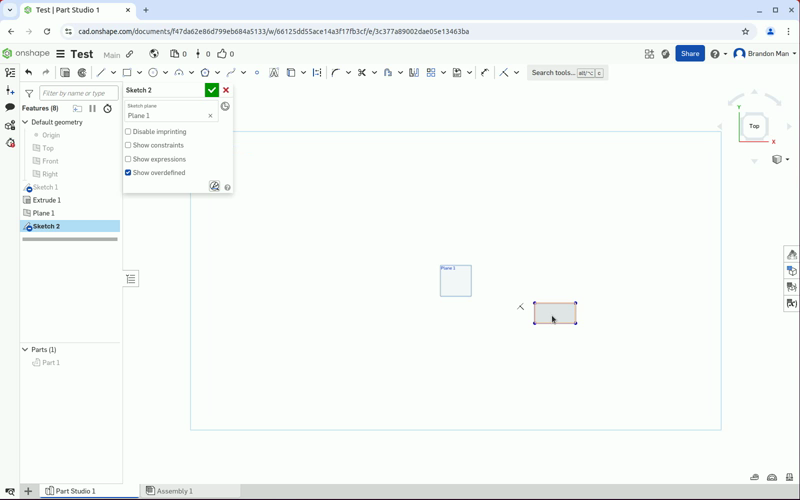
scroll(6)
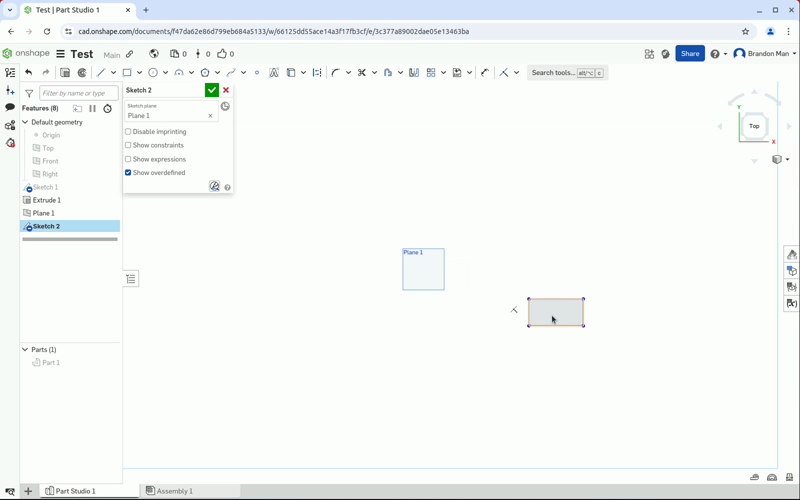
scroll(6)
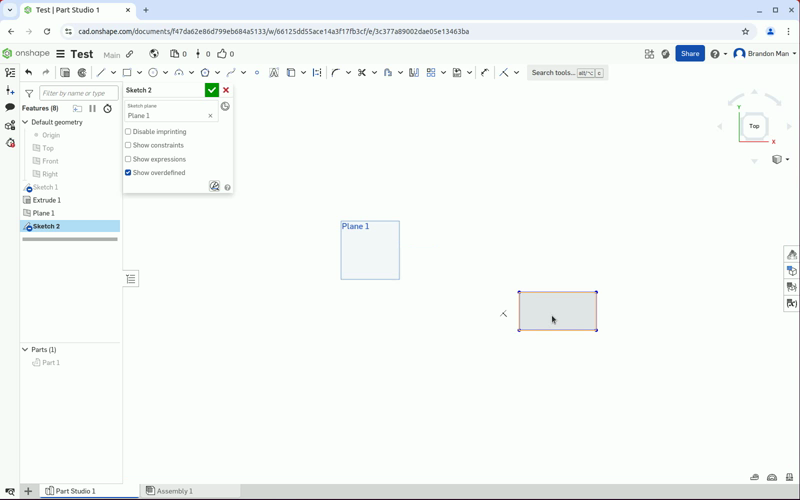
scroll(6)
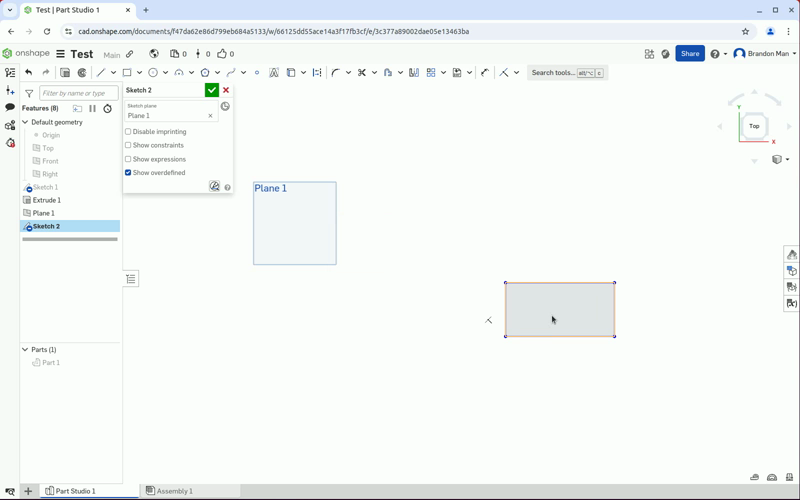
scroll(6)
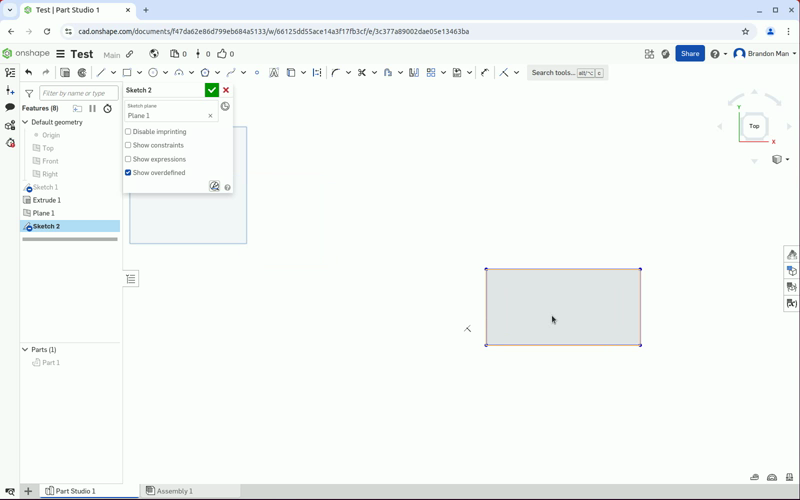
scroll(6)
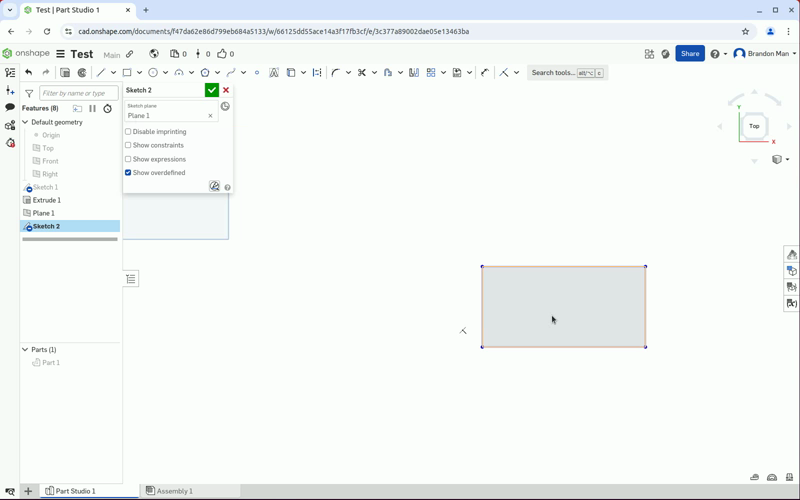
scroll(6)
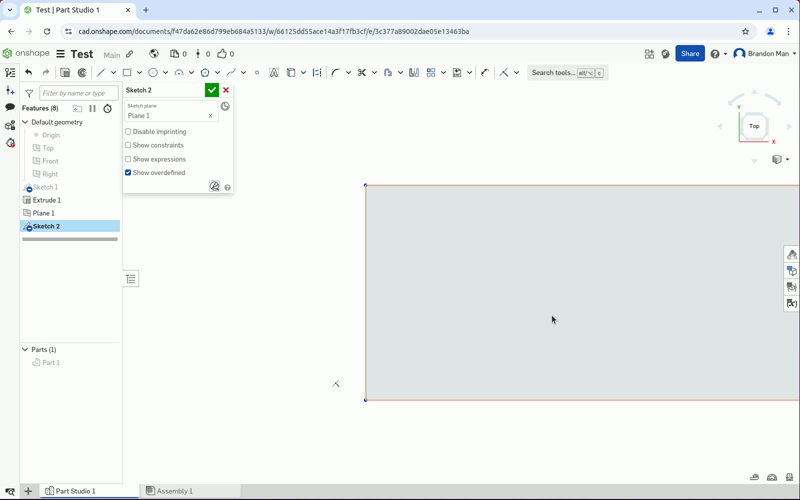
click(552, 315)
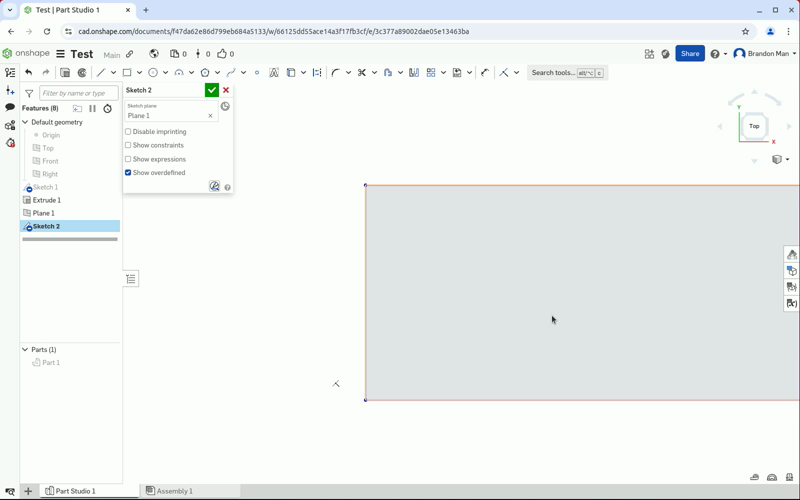
scroll(-6)
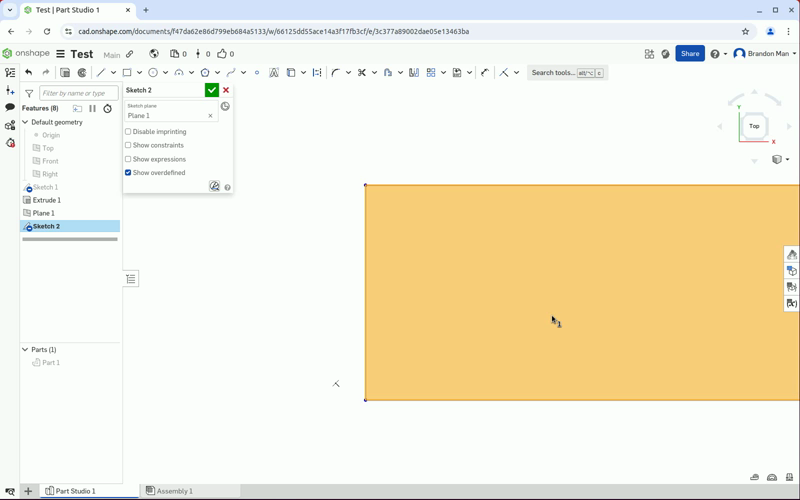
scroll(-6)
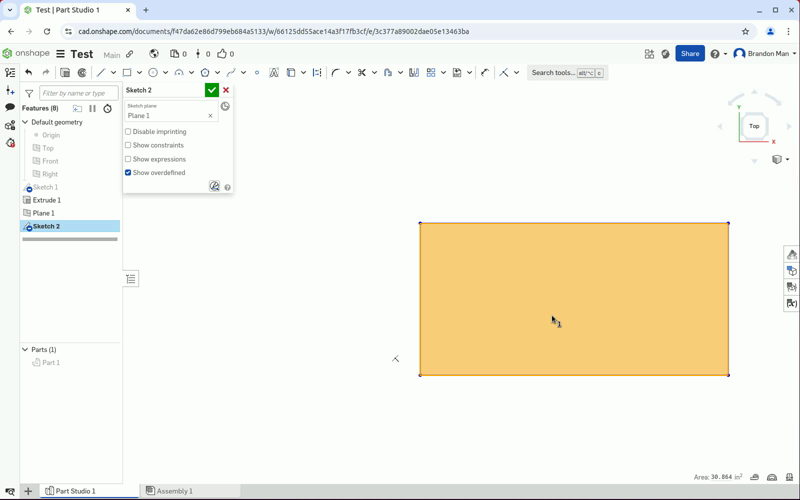
scroll(-6)
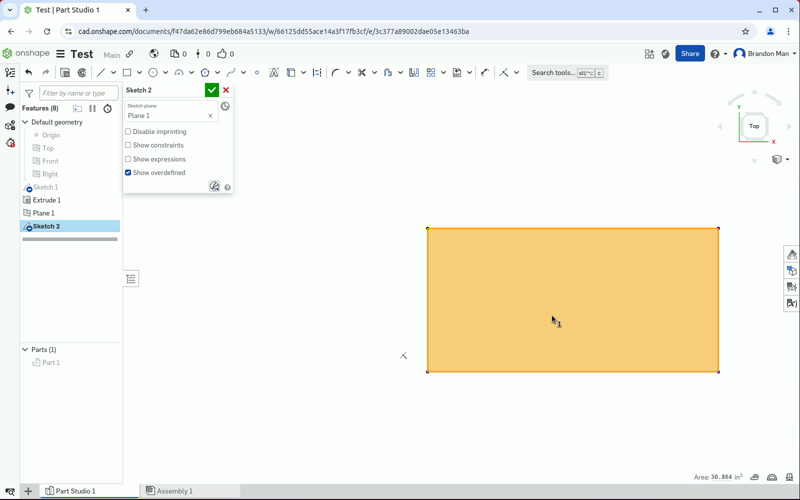
scroll(-6)
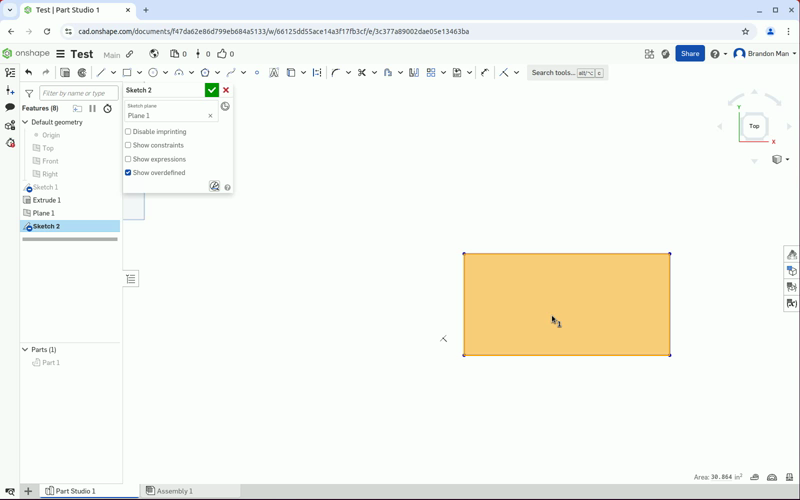
scroll(-6)
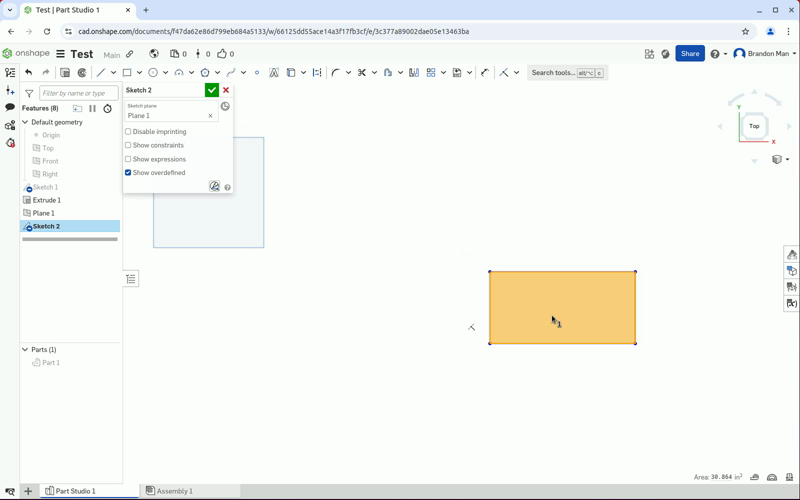
scroll(-6)
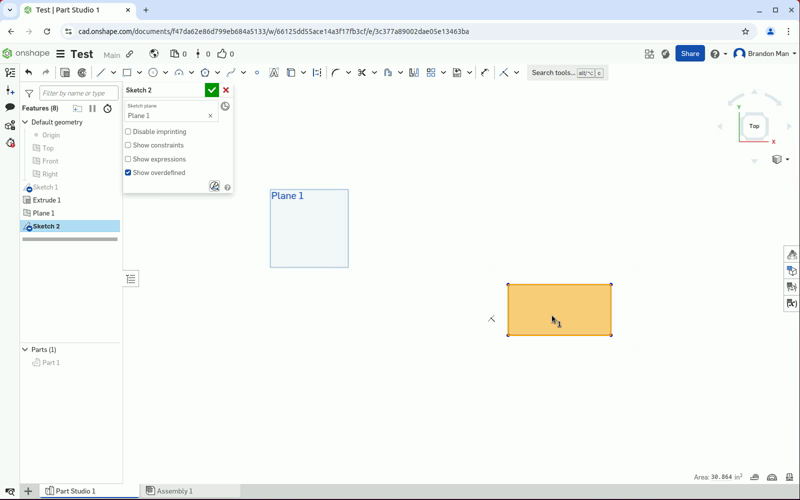
scroll(-6)
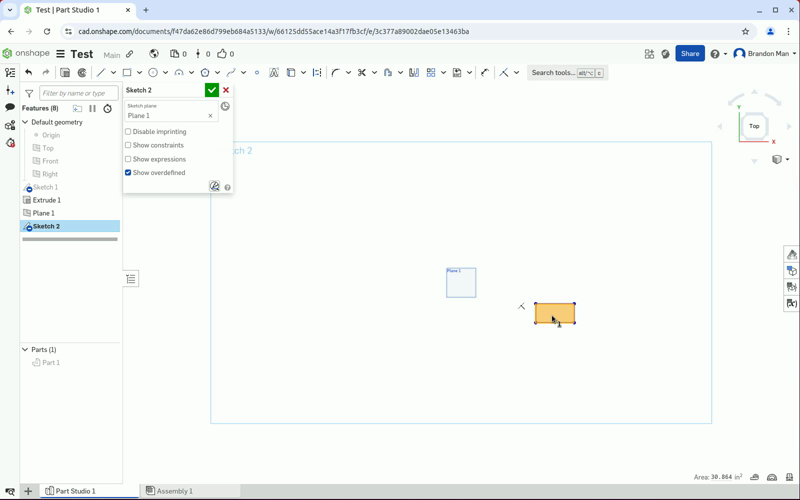
mouse_move(73, 352)
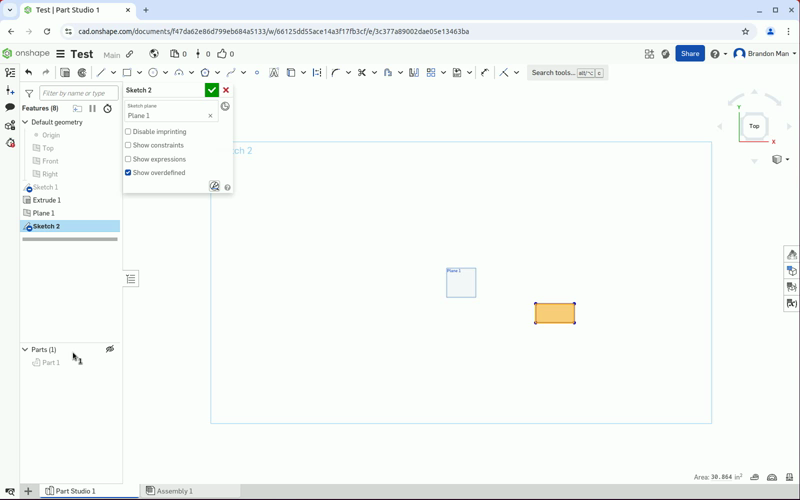
key(shift+y)
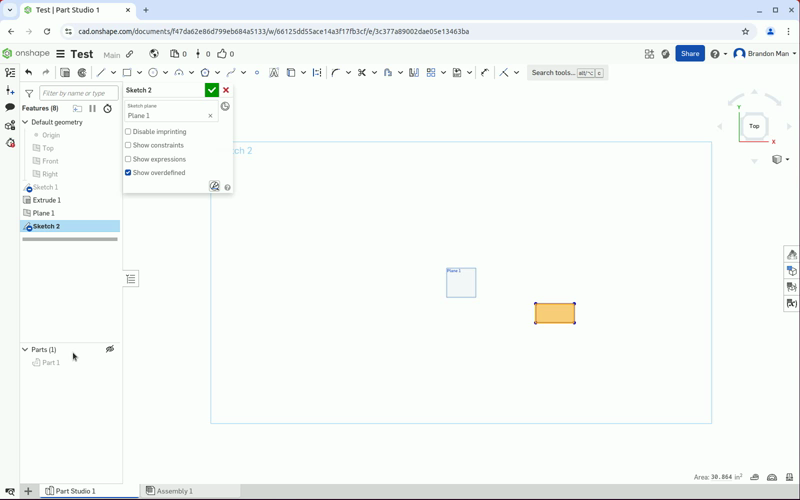
key(shift+e)
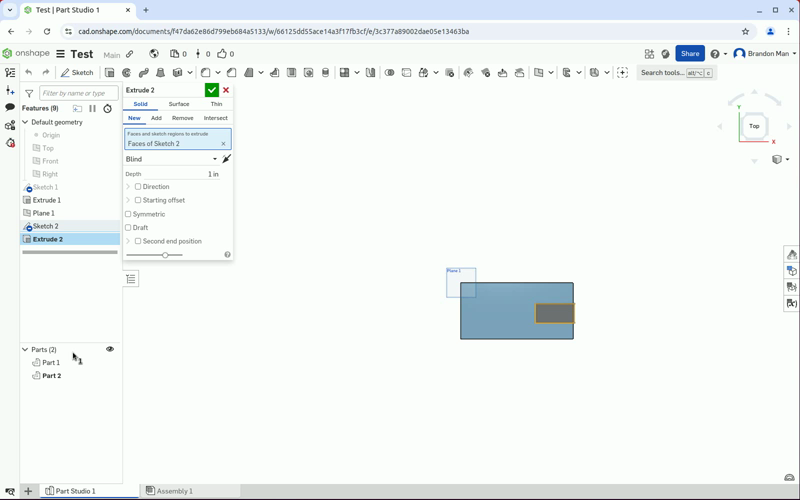
mouse_move(143, 106)
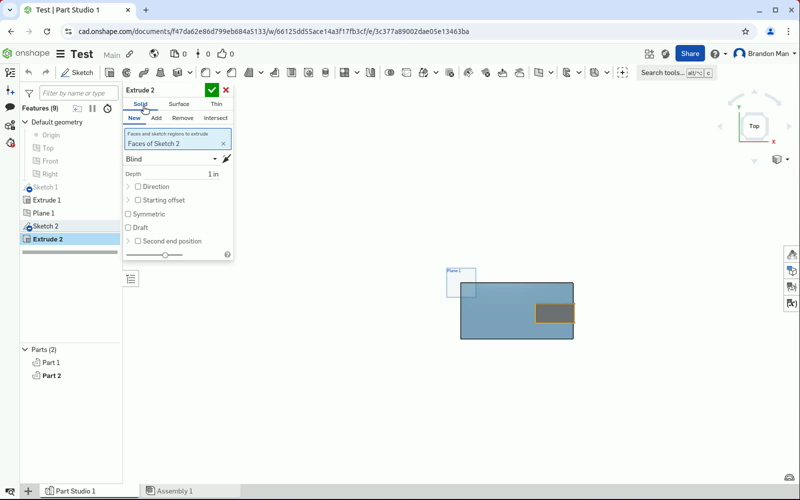
click(143, 106)
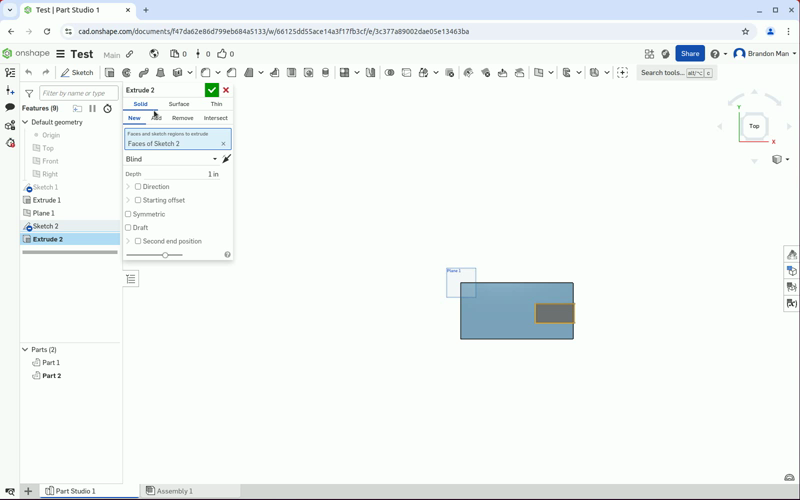
mouse_move(186, 120)
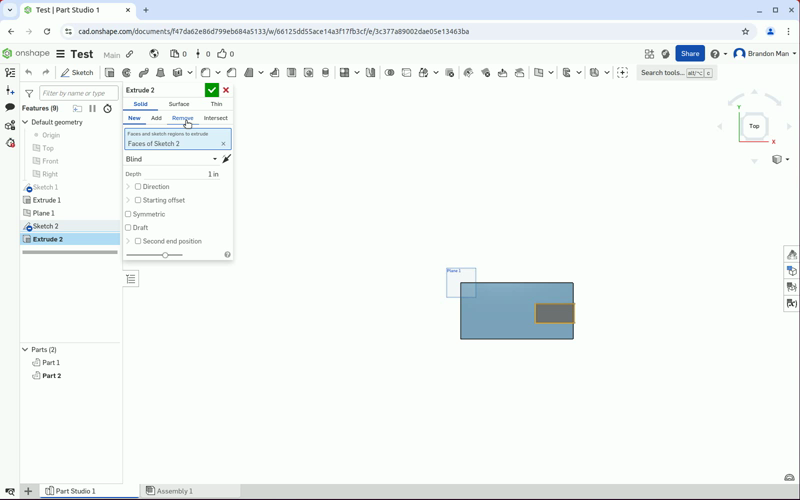
click(186, 120)
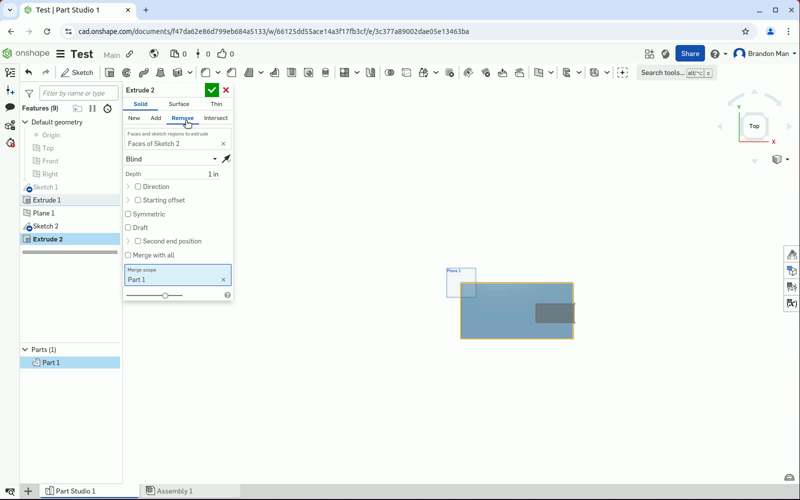
key(tab, 4)
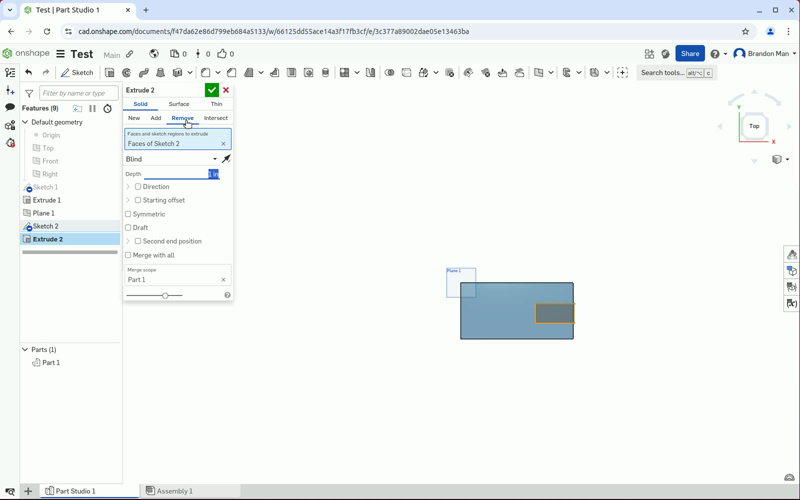
text(7.703)
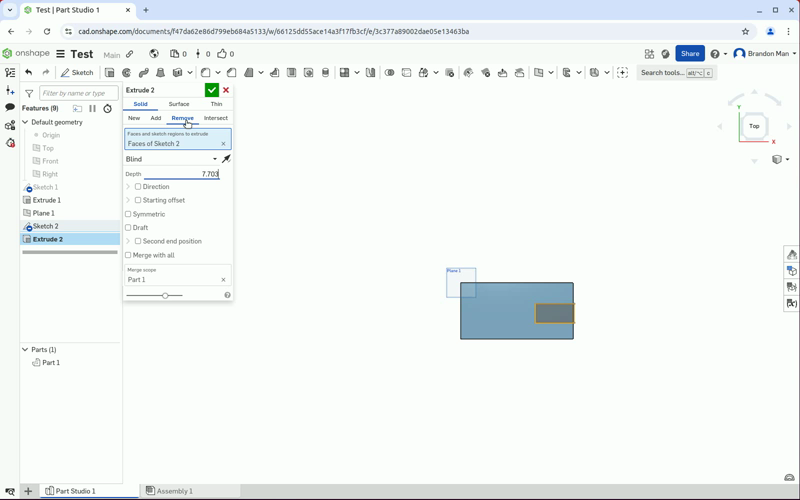
key(tab, 6)
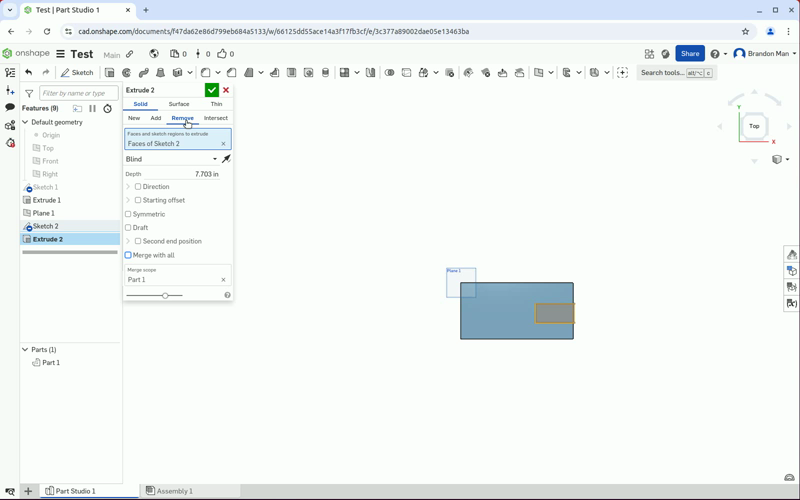
key(space)
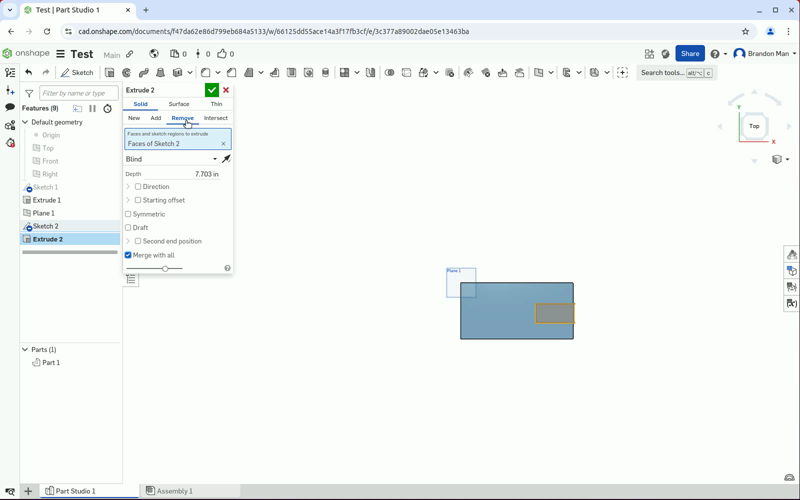
key(enter)
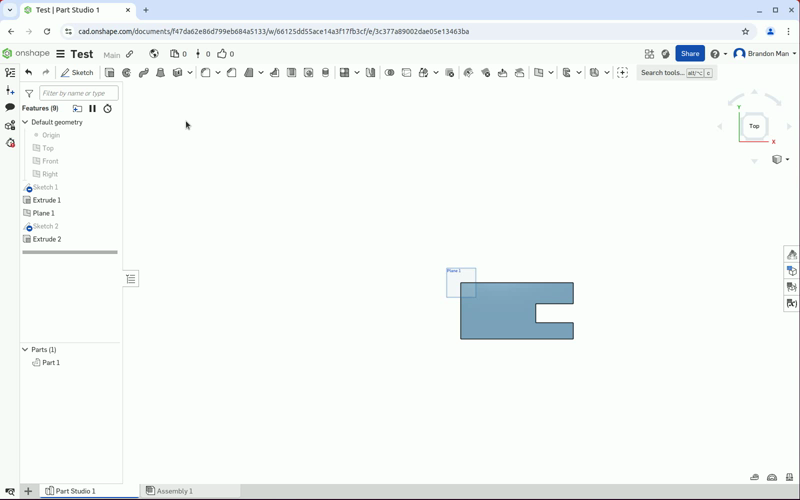
key(shift+h)
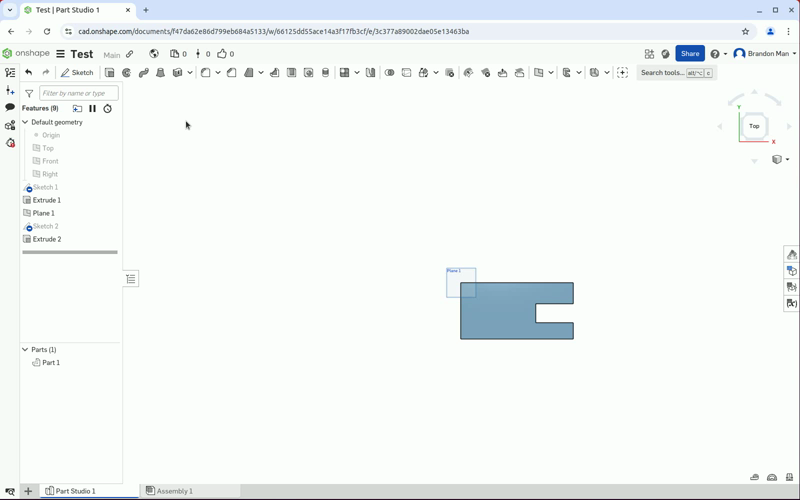
key(shift+h)
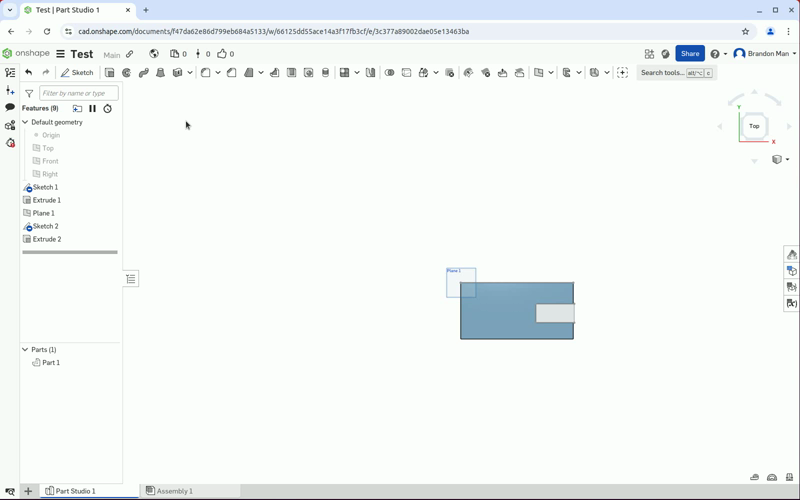
key(shift+7)
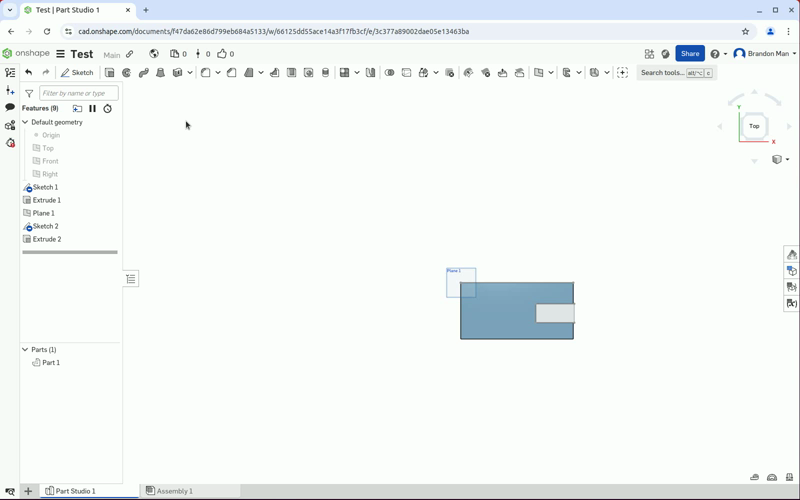
key(up, 3)
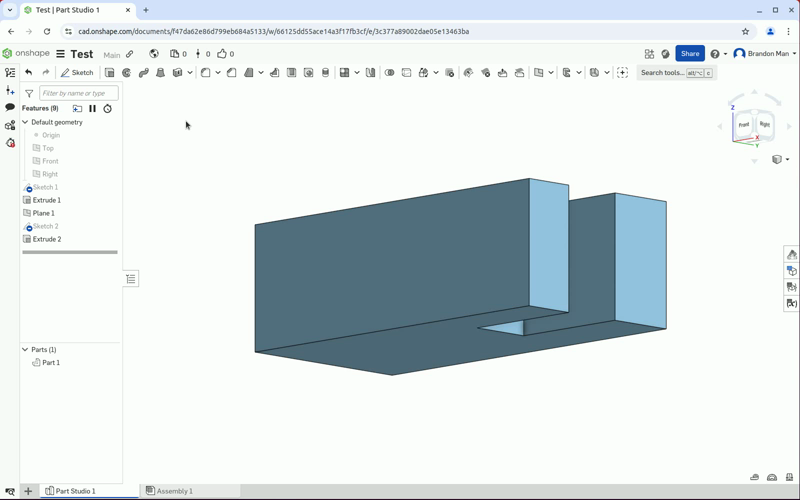
key(left, 3)
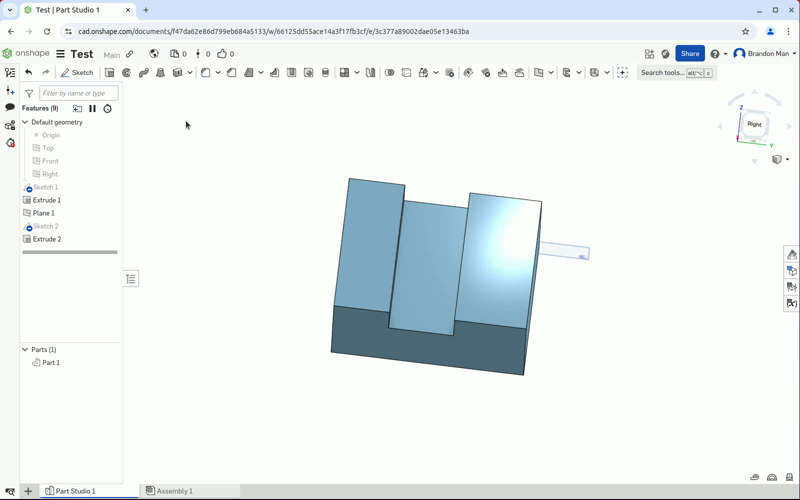
key(right, 3)
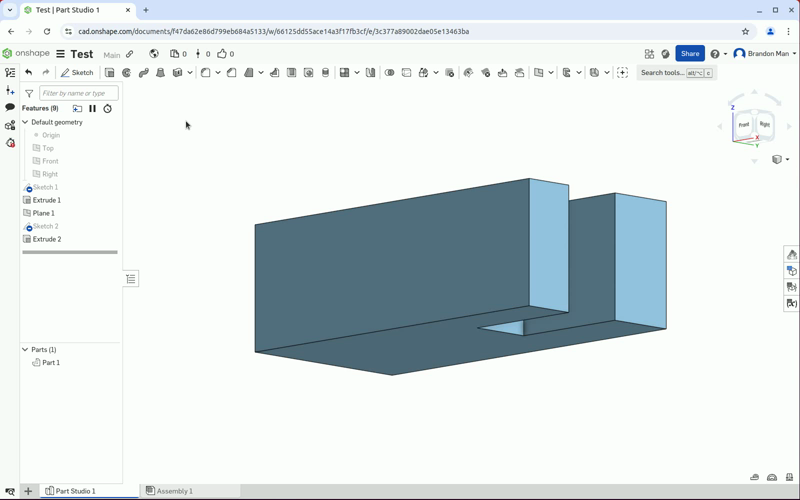
key(down, 3)
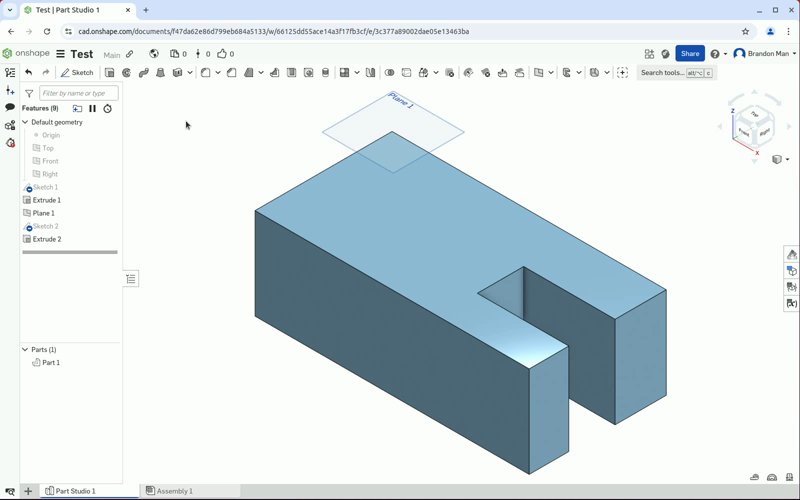
mouse_move(73, 189)
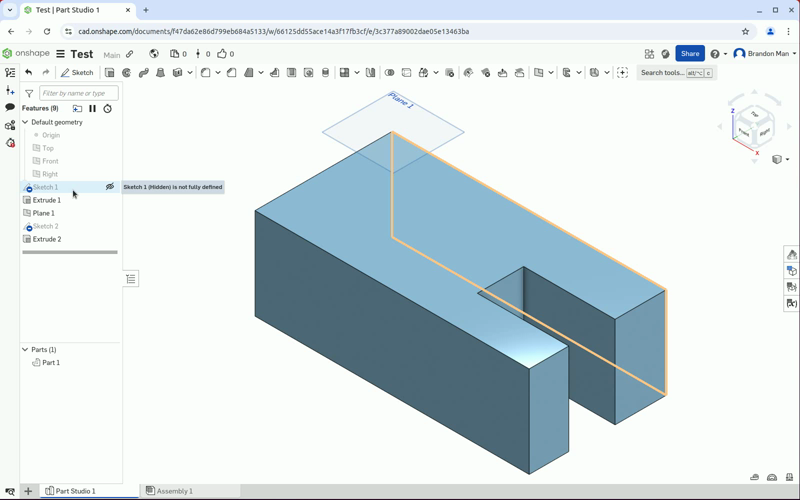
click(73, 189)